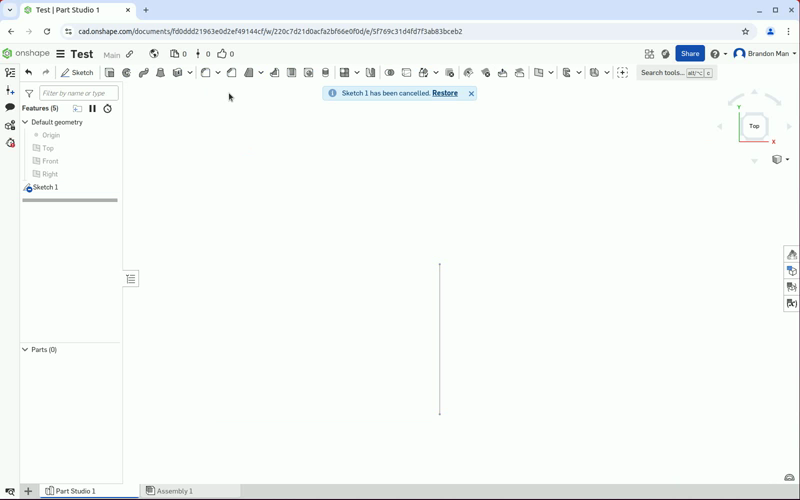
key(shift+h)
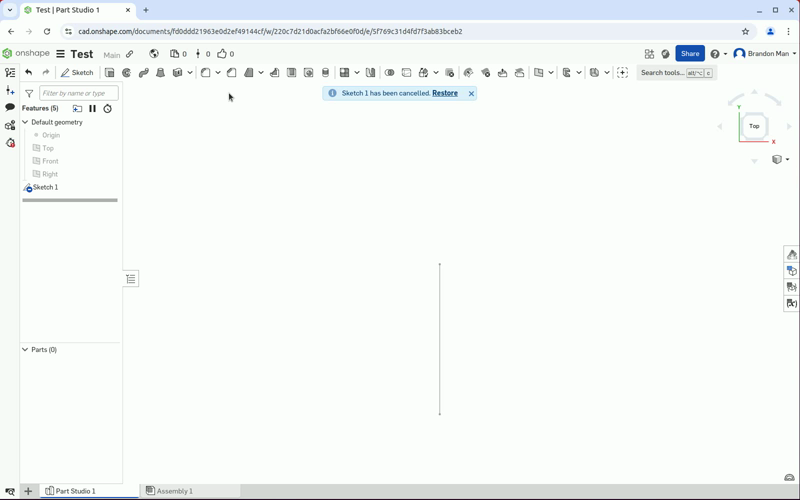
key(shift+s)
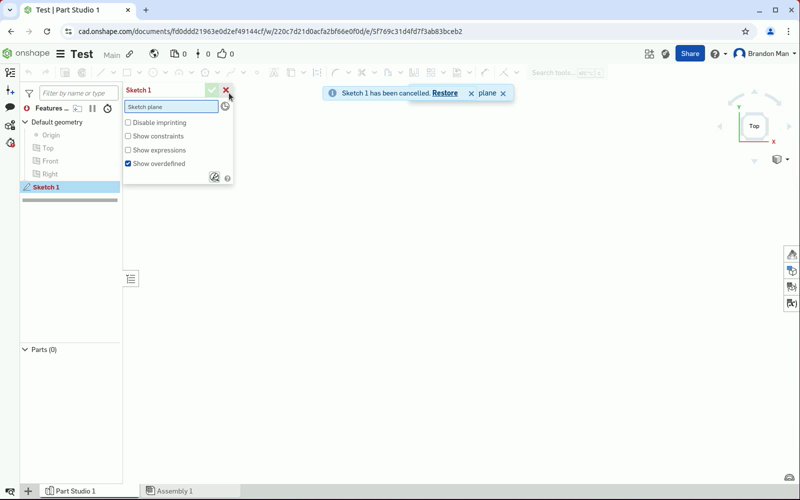
mouse_move(73, 150)
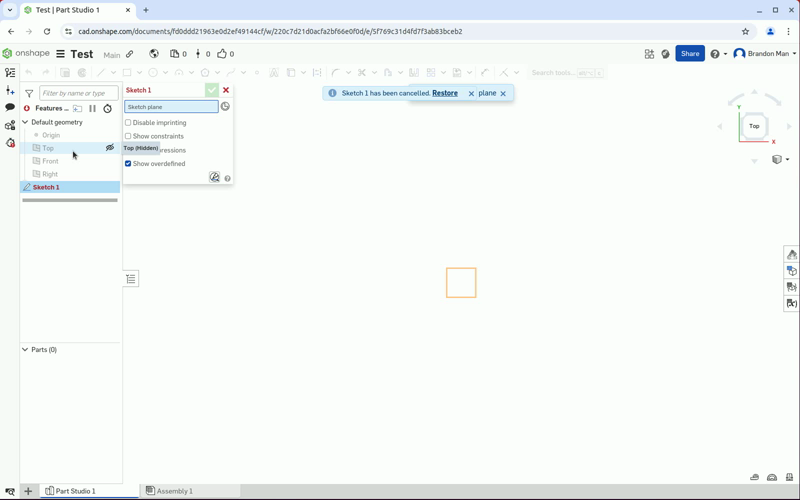
click(73, 150)
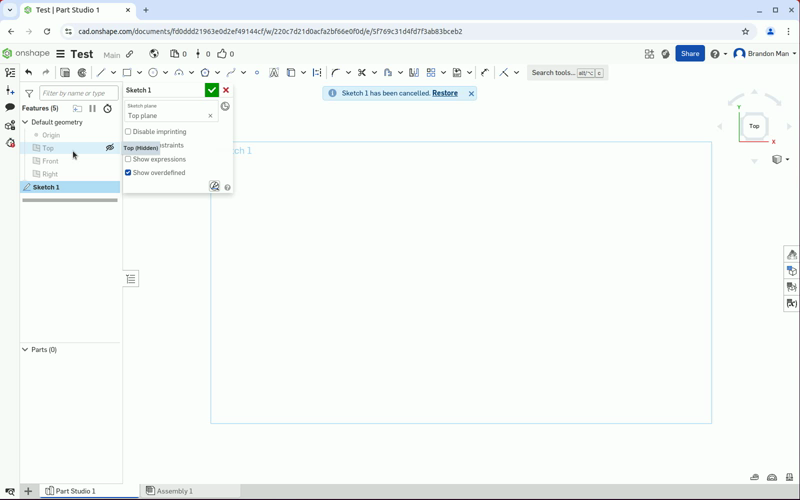
mouse_move(73, 352)
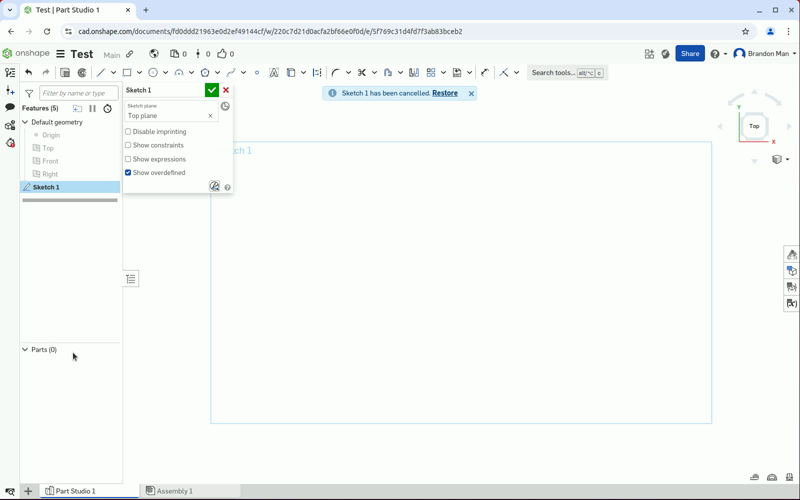
key(y)
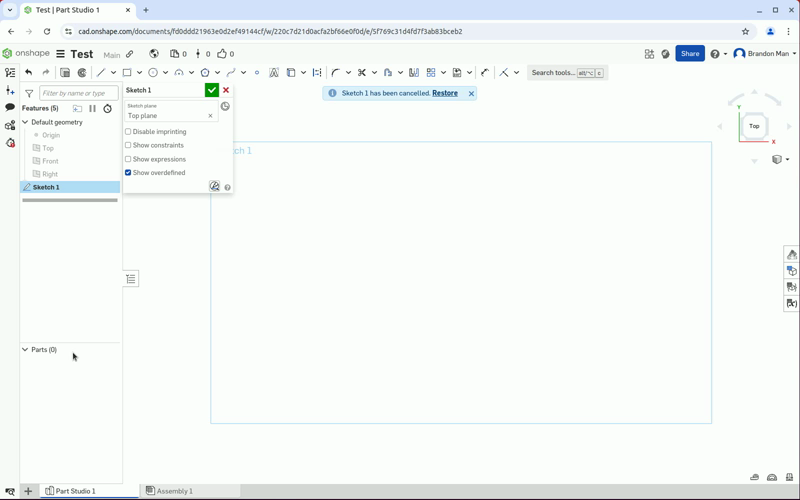
key(l)
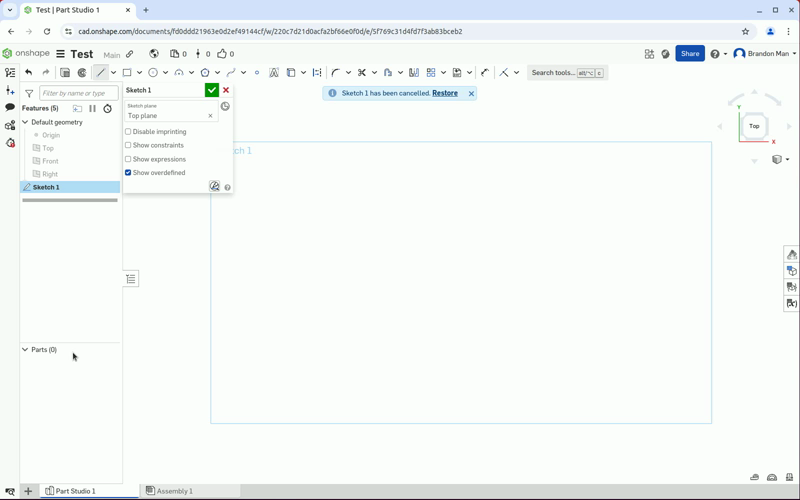
key_down(shift)
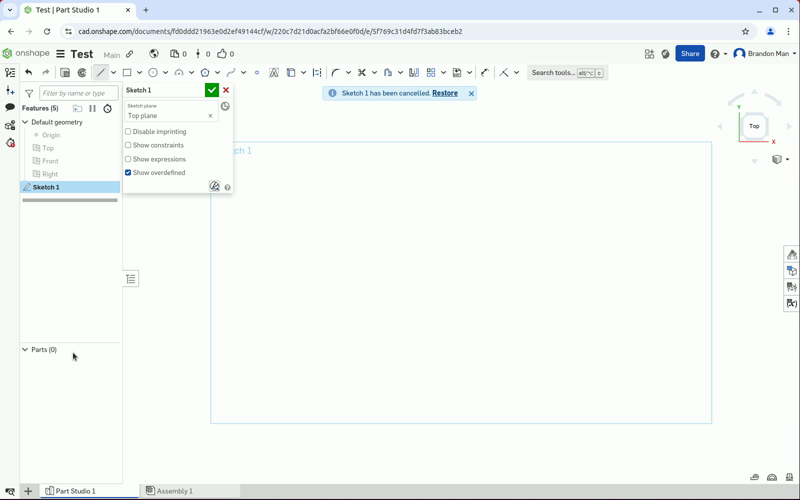
mouse_move(404, 395)
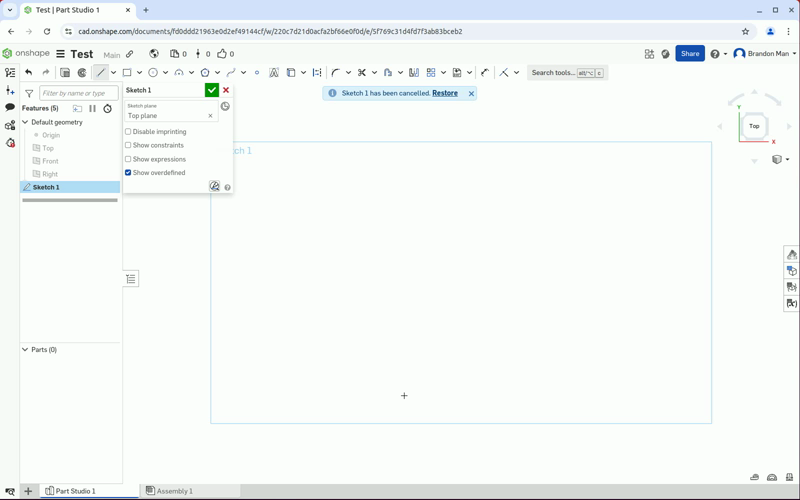
click(404, 395)
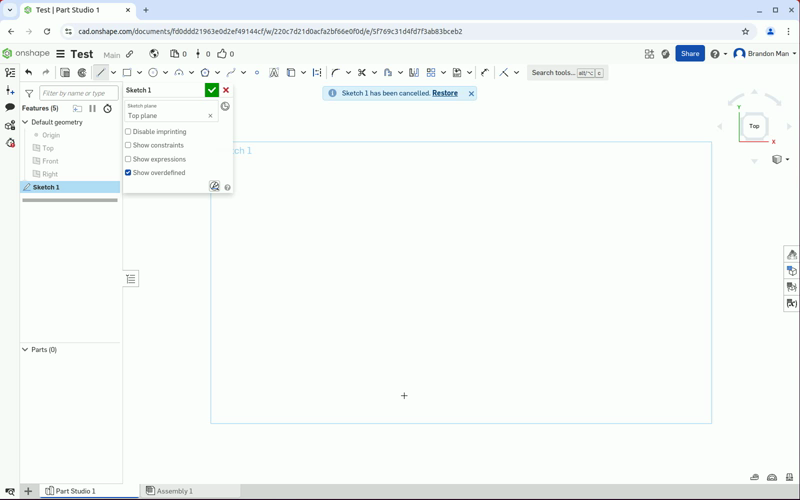
key_up(shift)
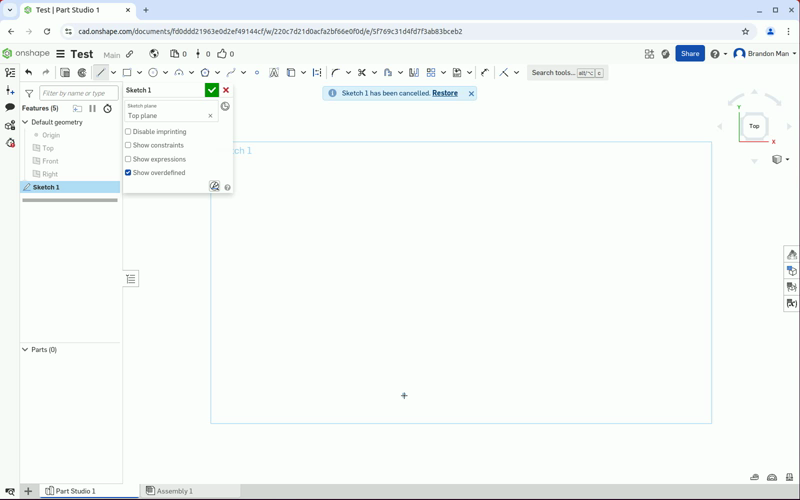
key_down(shift)
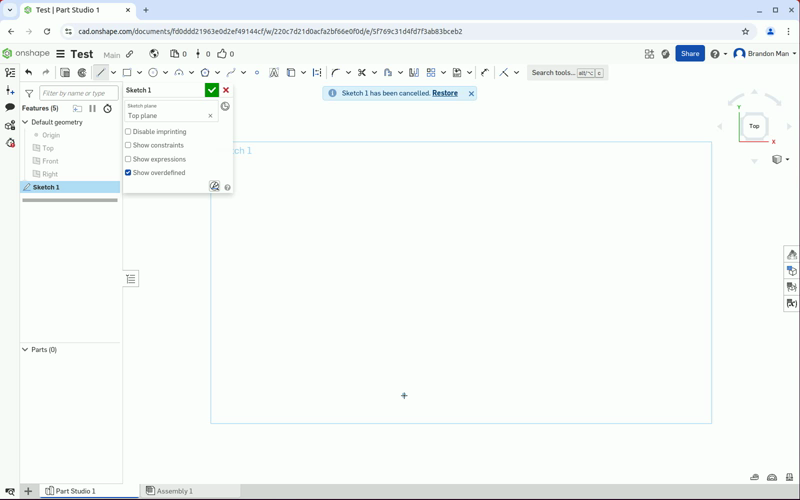
mouse_move(434, 395)
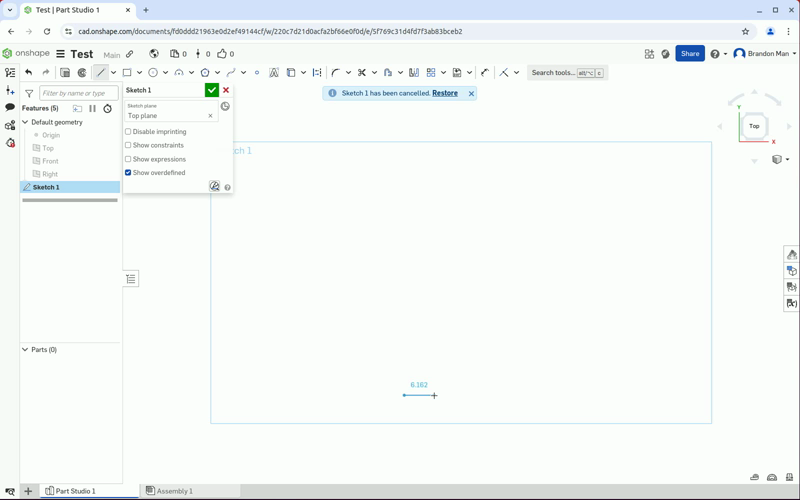
mouse_move(461, 395)
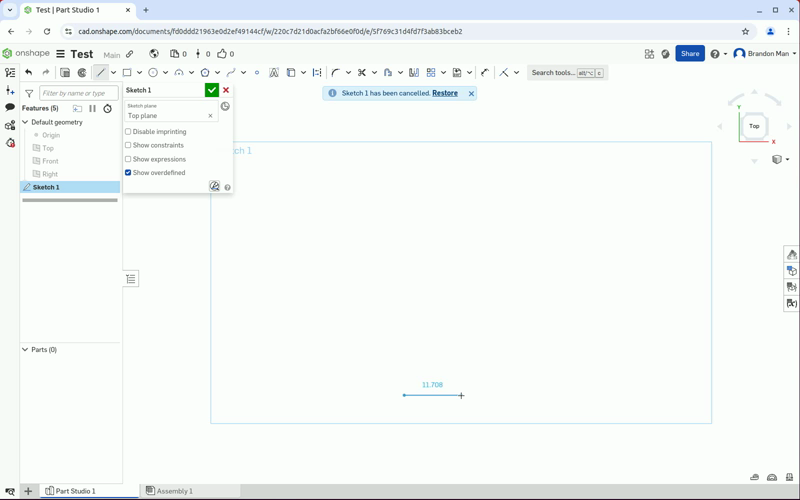
click(461, 395)
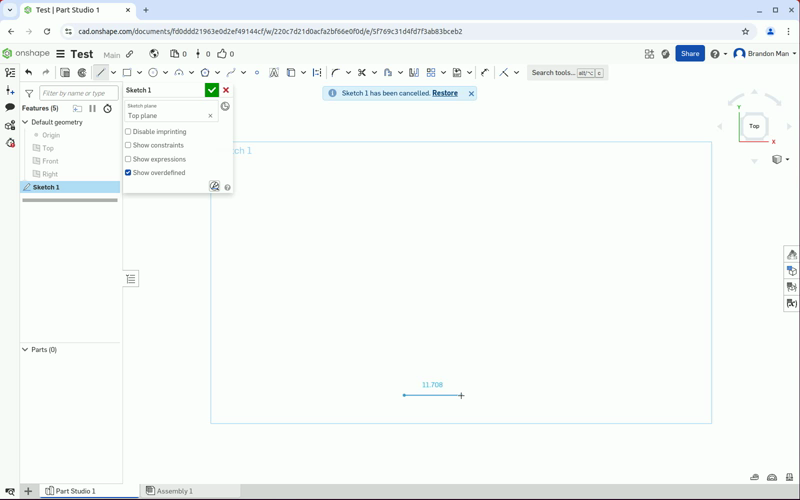
key_up(shift)
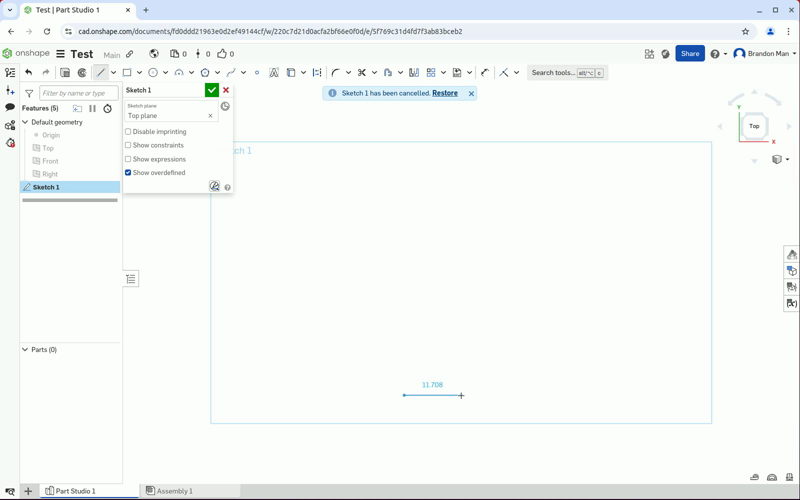
key_down(shift)
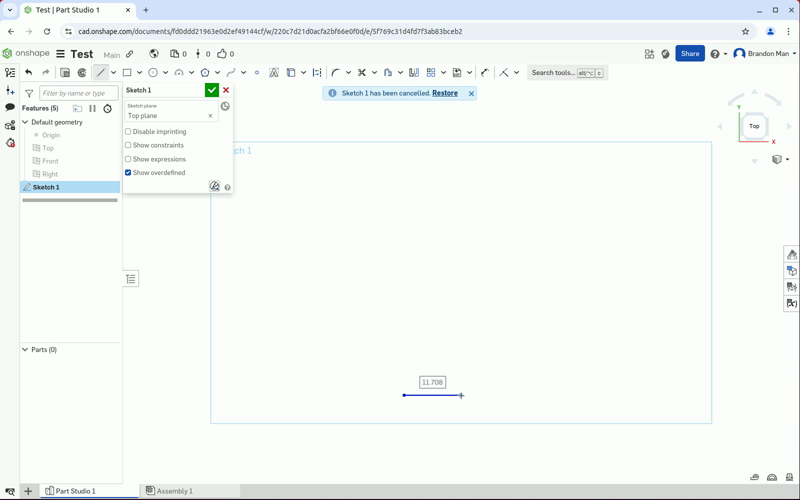
mouse_move(461, 282)
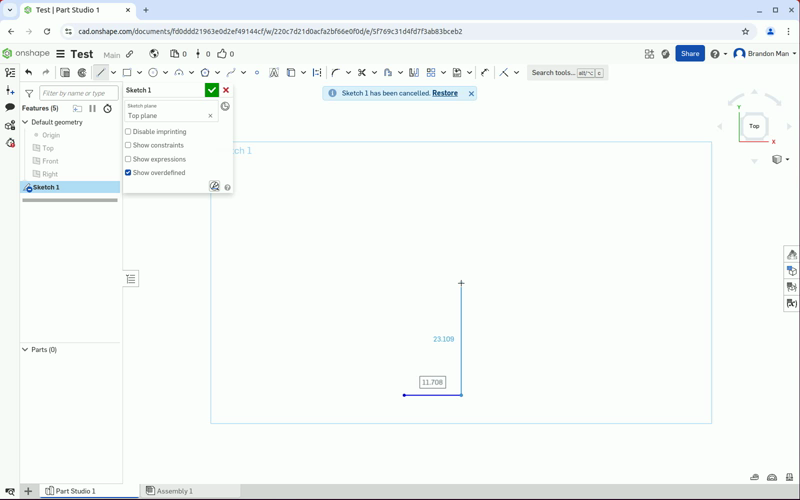
click(461, 282)
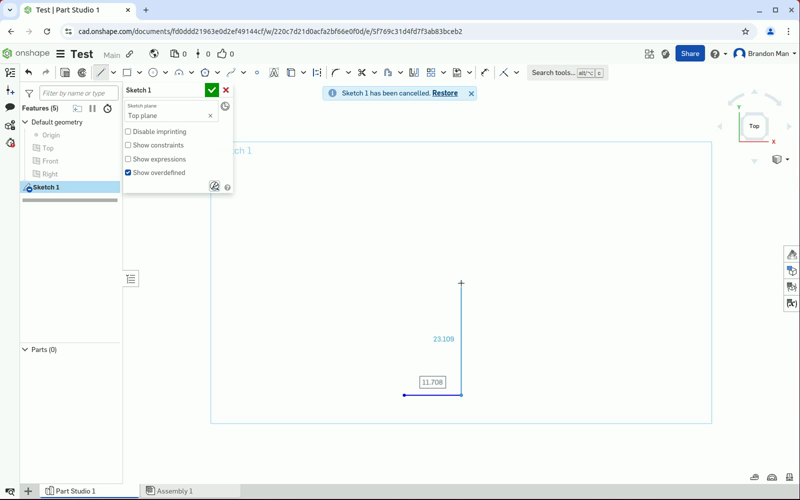
key_up(shift)
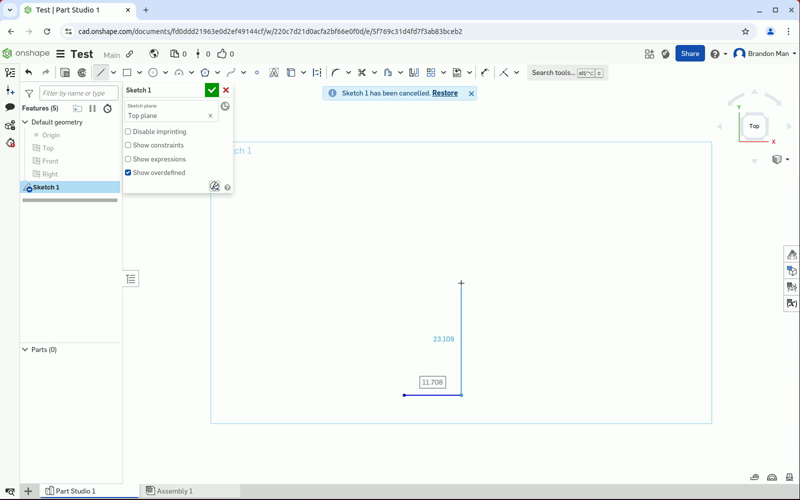
key_down(shift)
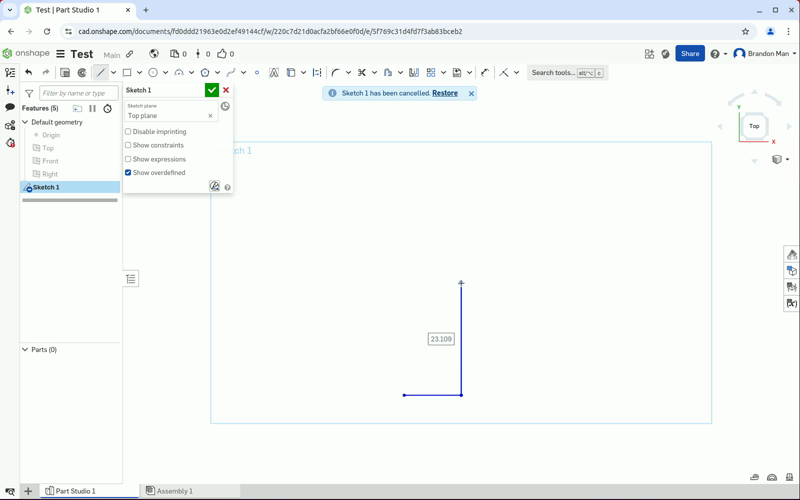
mouse_move(491, 282)
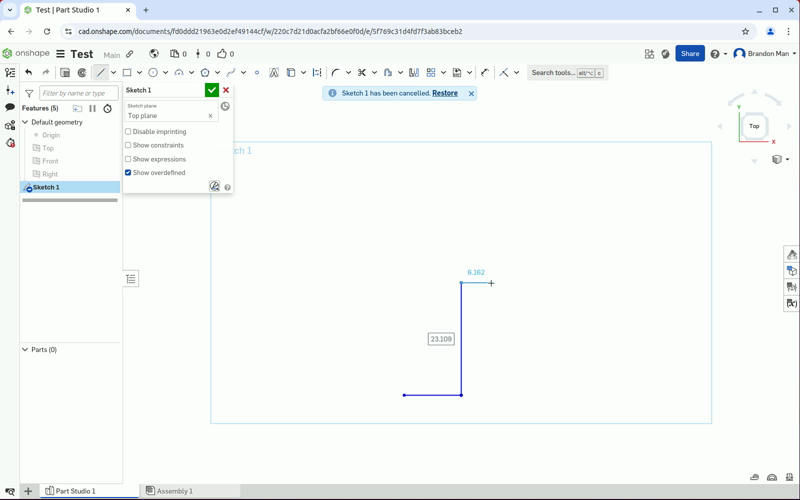
mouse_move(404, 282)
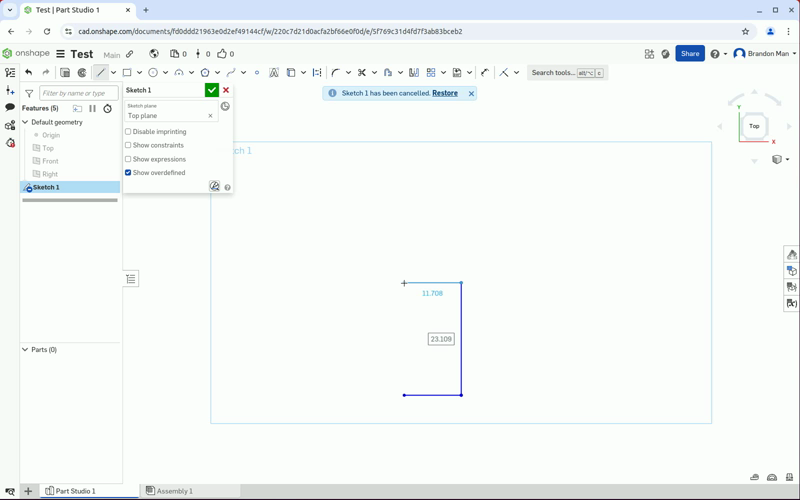
click(404, 282)
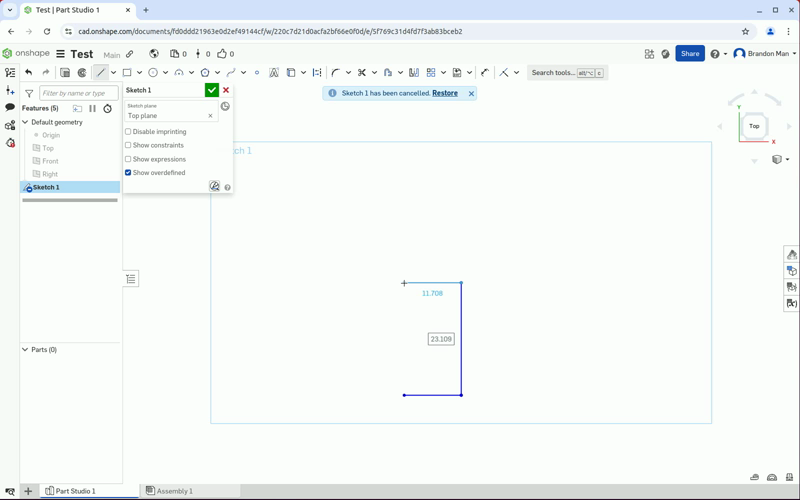
key_up(shift)
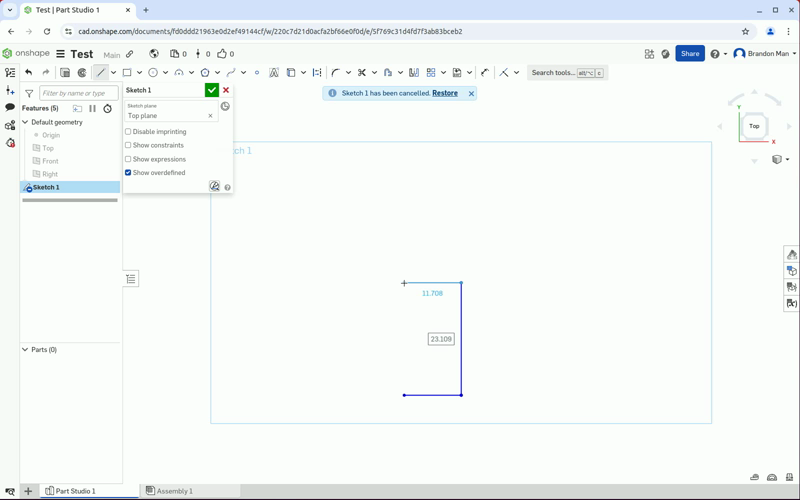
key_down(shift)
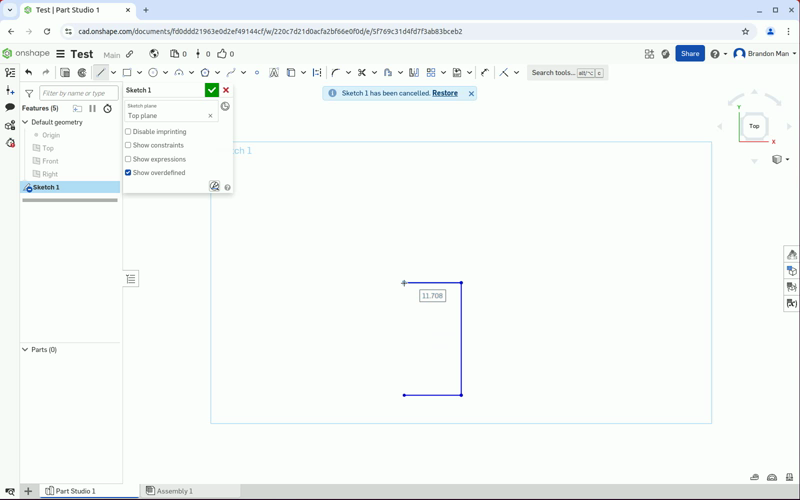
mouse_move(404, 395)
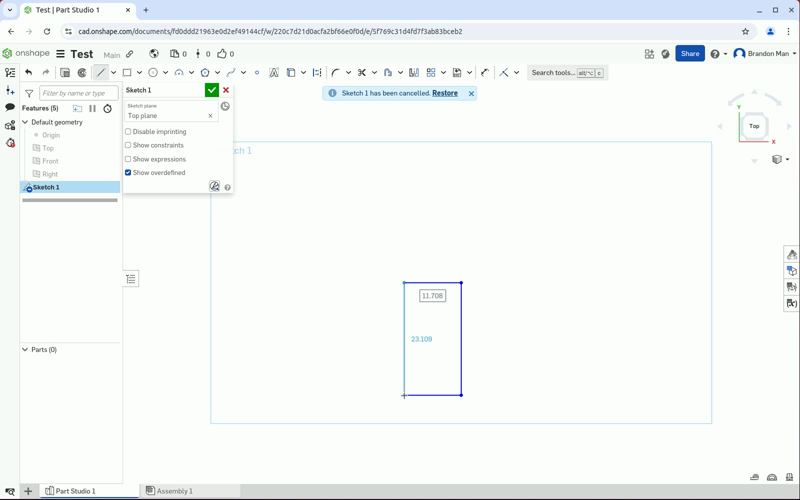
key_up(shift)
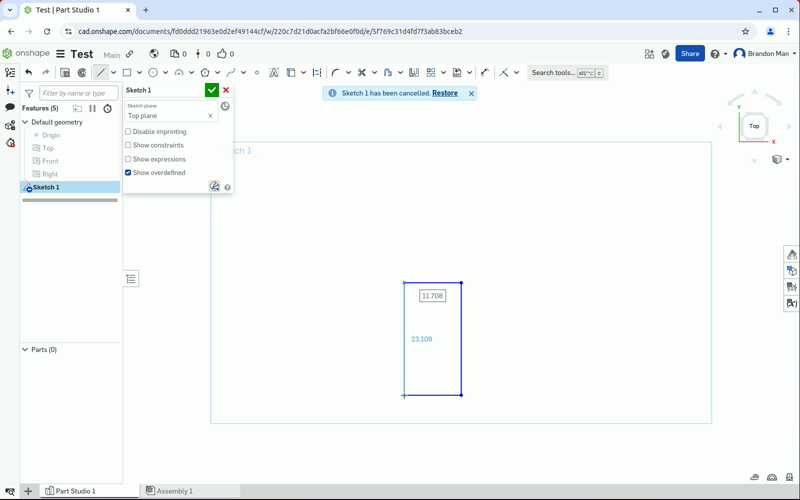
click(404, 395)
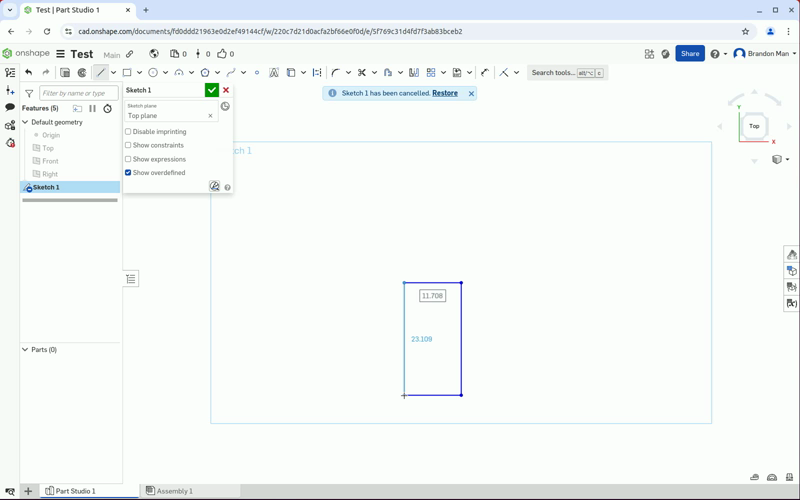
key(esc)
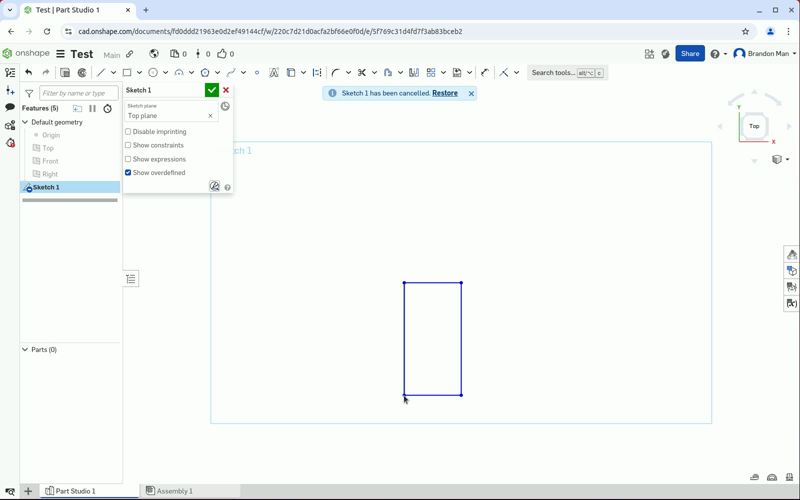
mouse_move(452, 334)
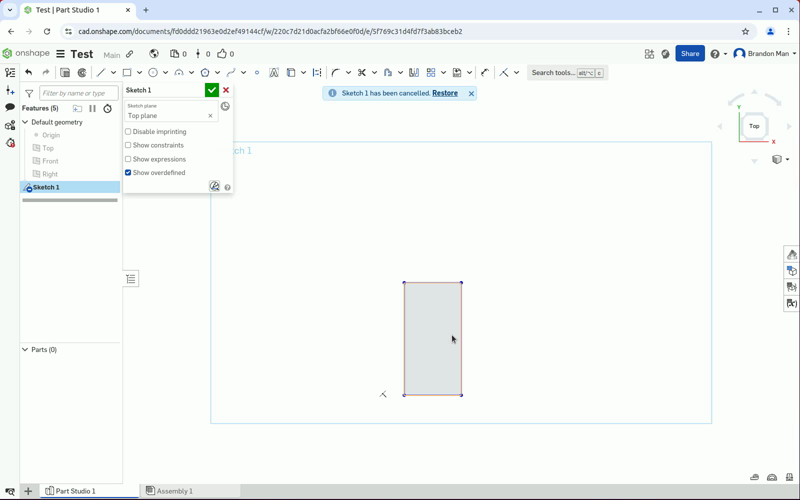
click(452, 334)
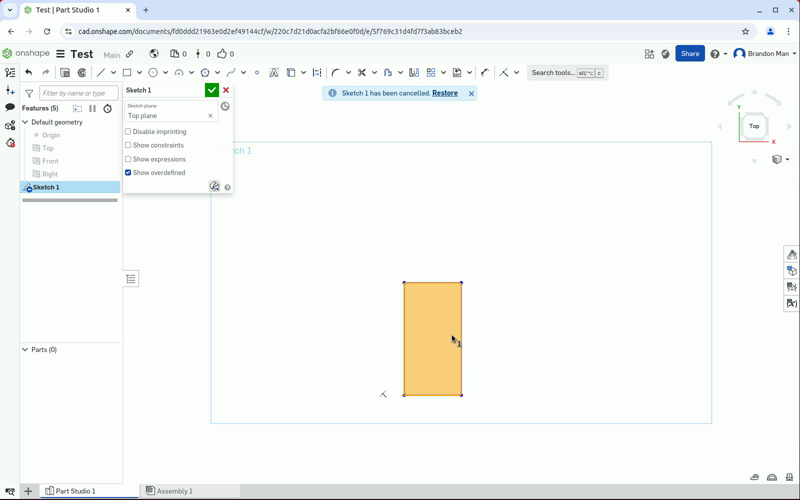
mouse_move(73, 352)
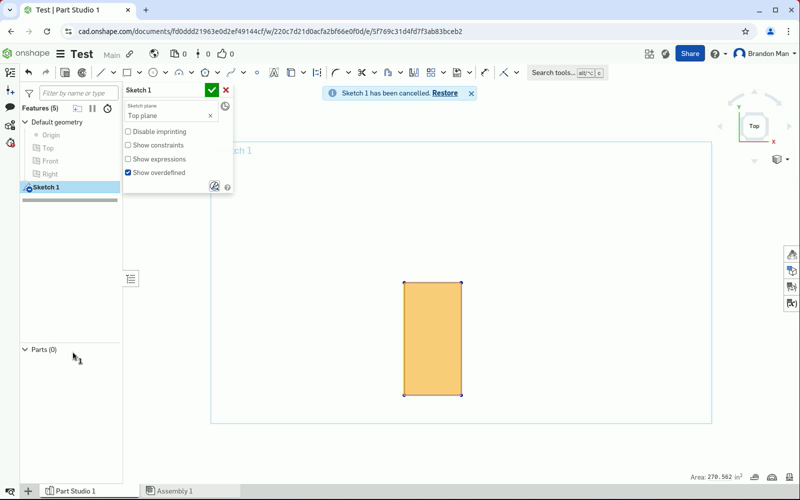
key(shift+y)
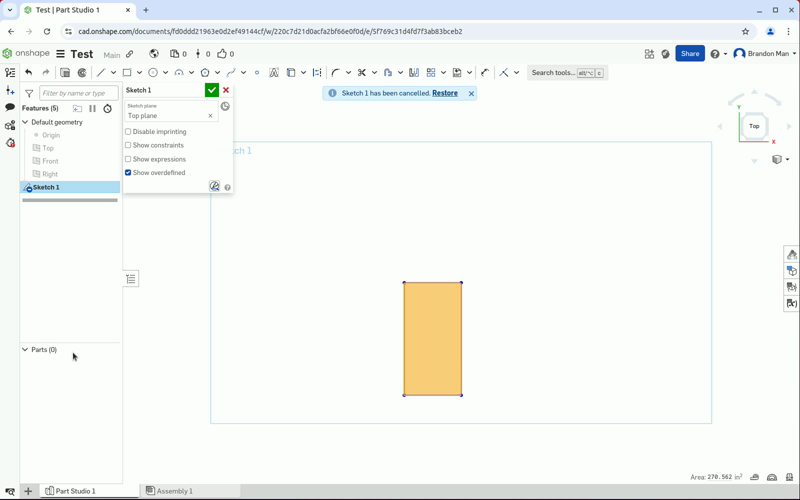
key(shift+e)
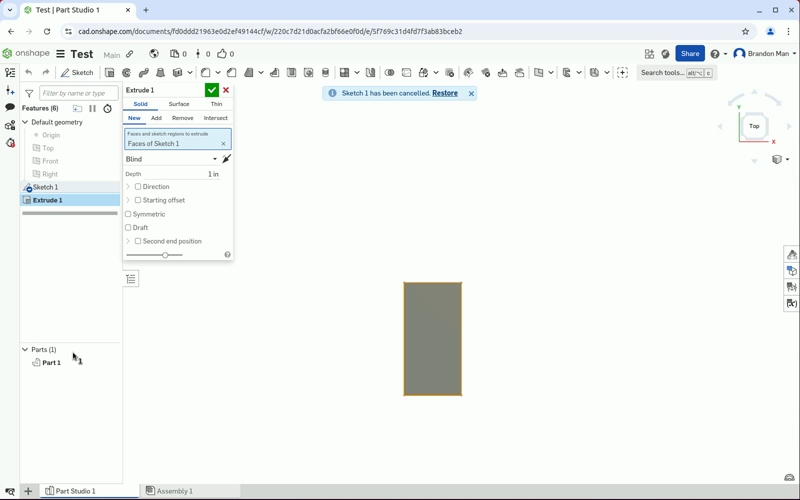
mouse_move(143, 106)
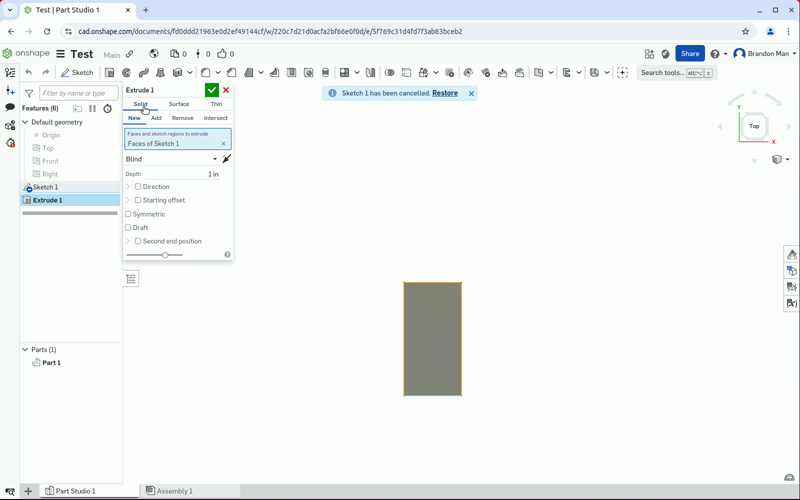
click(143, 106)
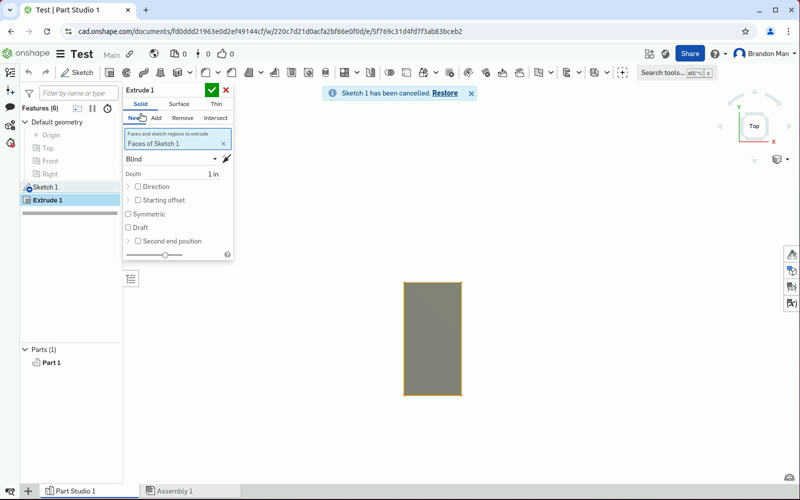
mouse_move(137, 120)
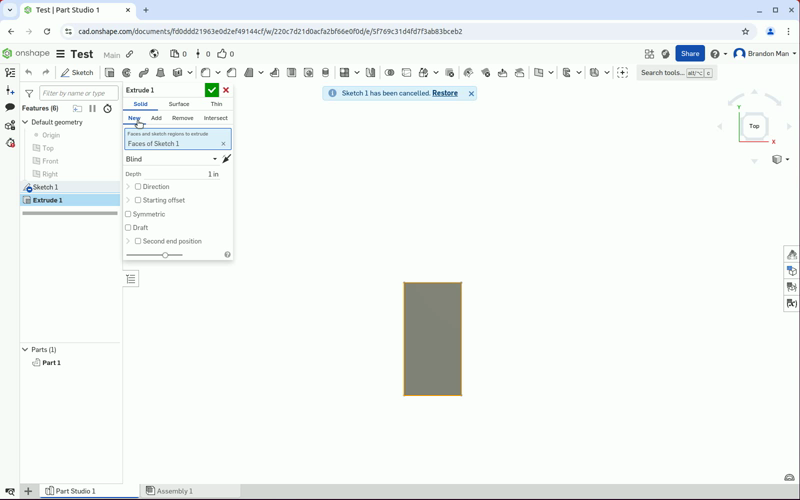
click(137, 120)
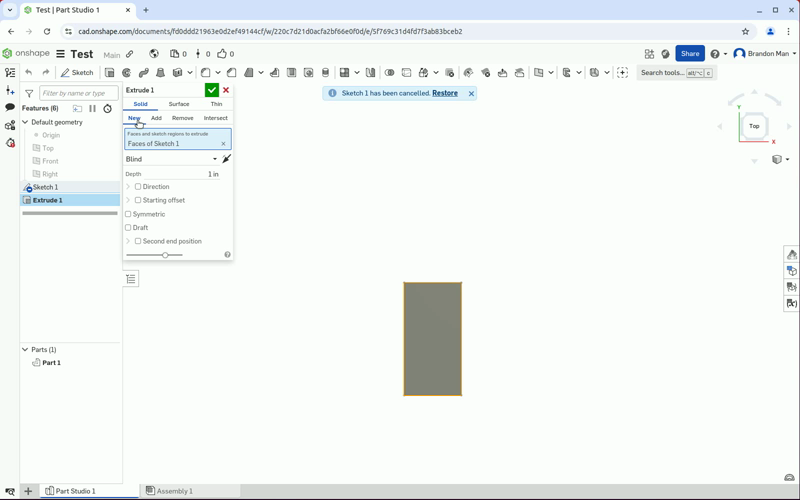
key(tab, 4)
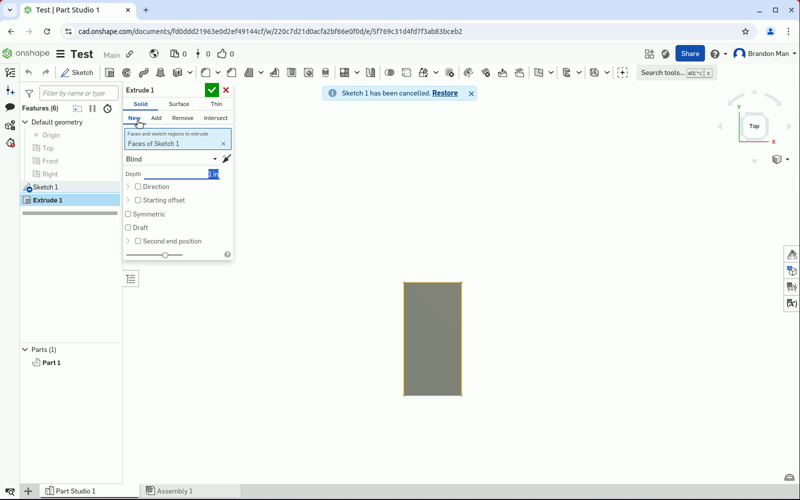
text(5.296)
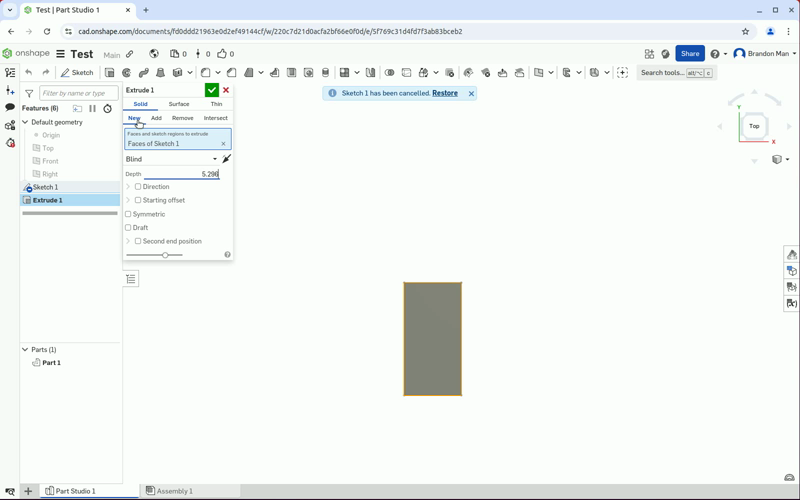
key(enter)
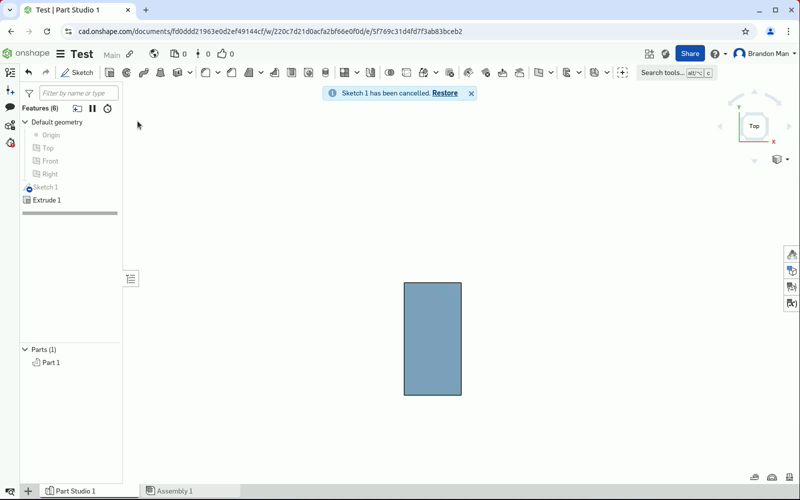
key(shift+h)
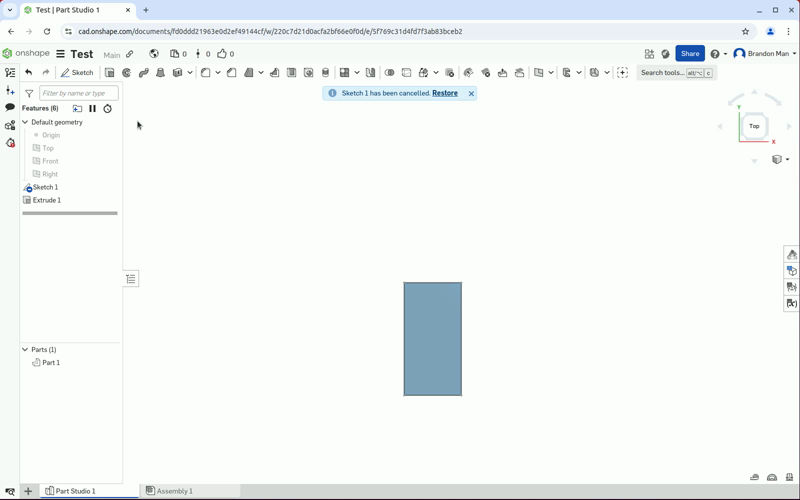
key(shift+h)
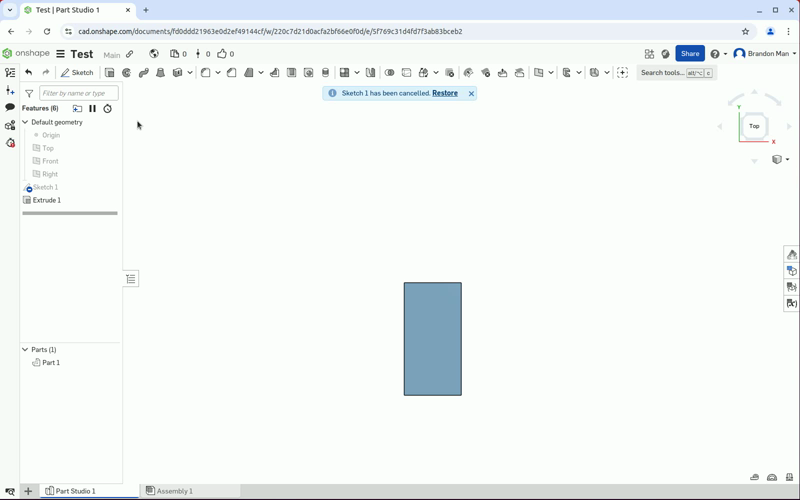
mouse_move(73, 189)
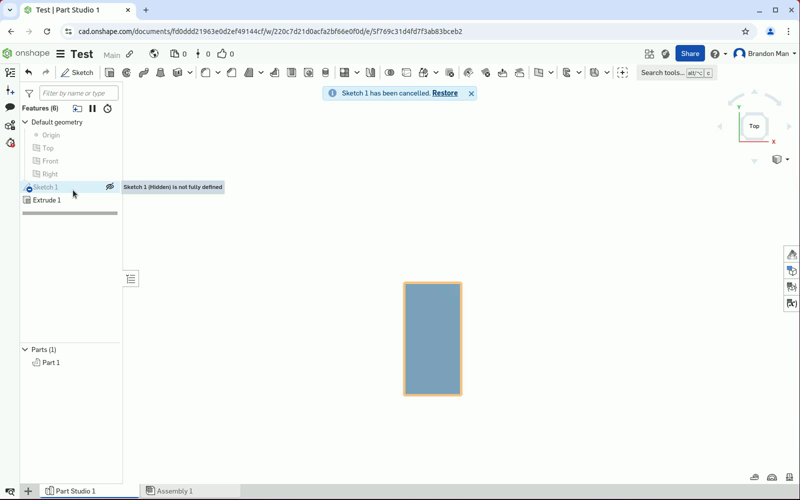
click(73, 189)
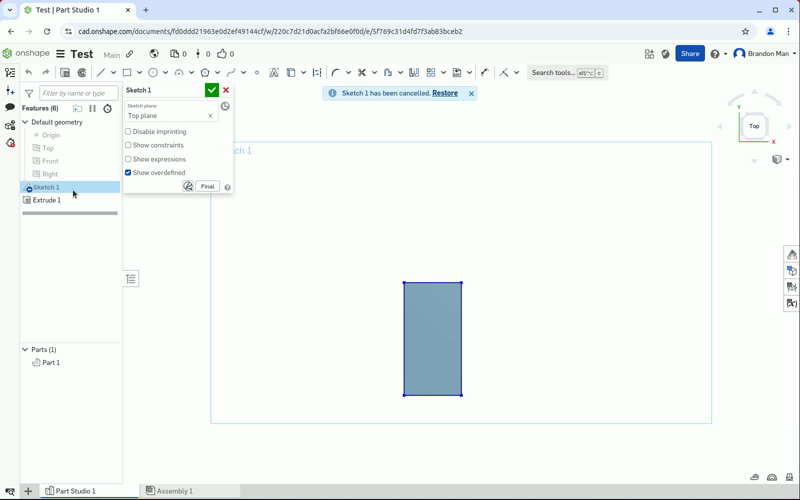
mouse_move(229, 92)
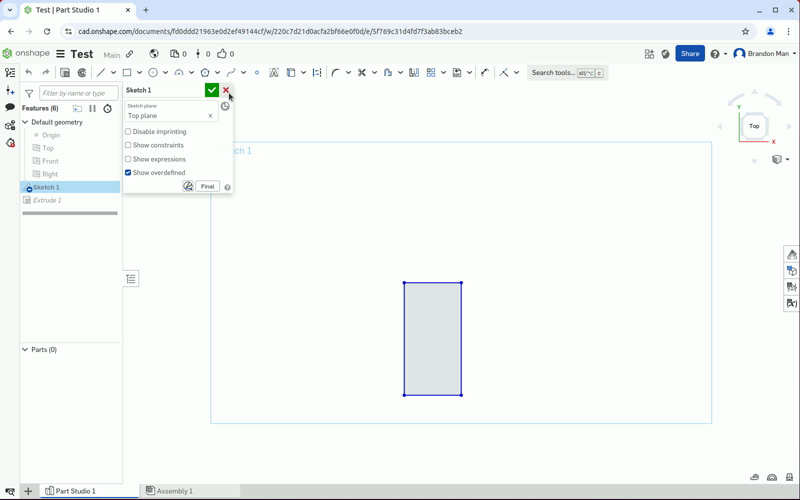
click(229, 92)
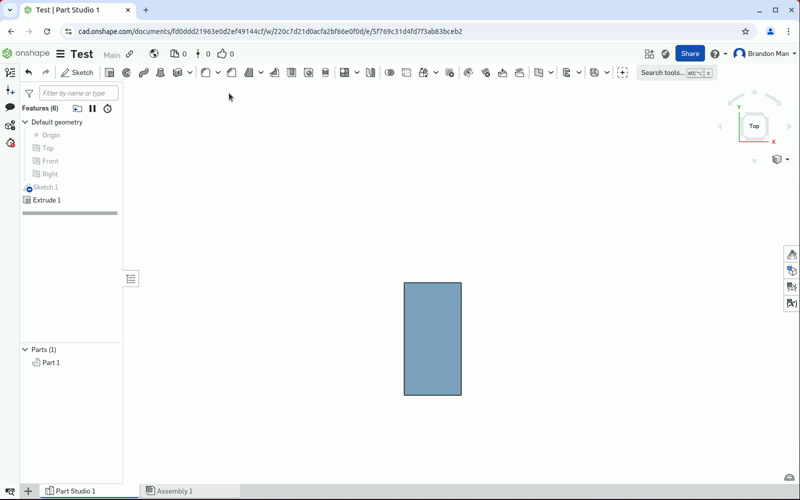
mouse_move(541, 75)
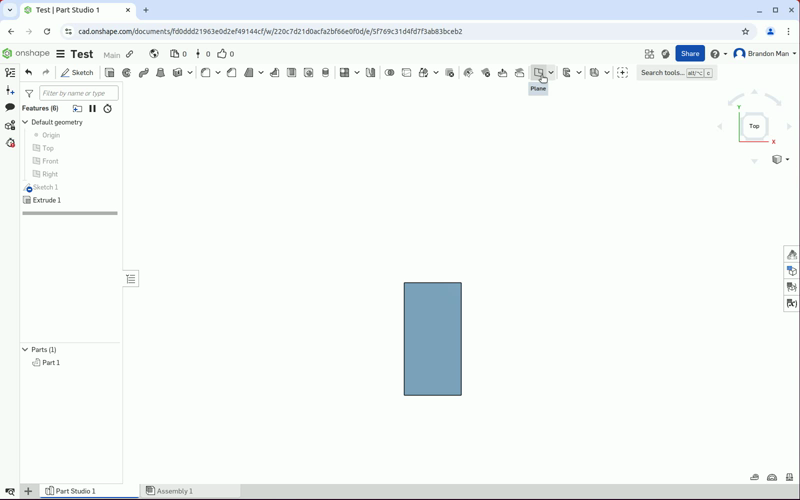
click(541, 75)
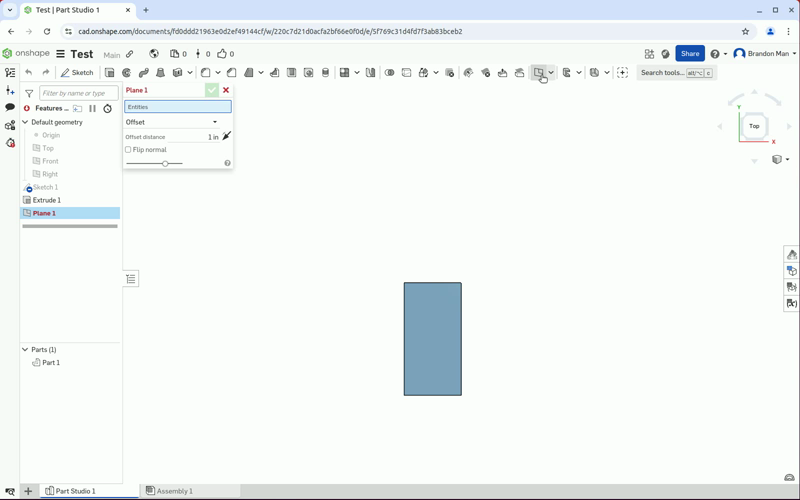
mouse_move(73, 150)
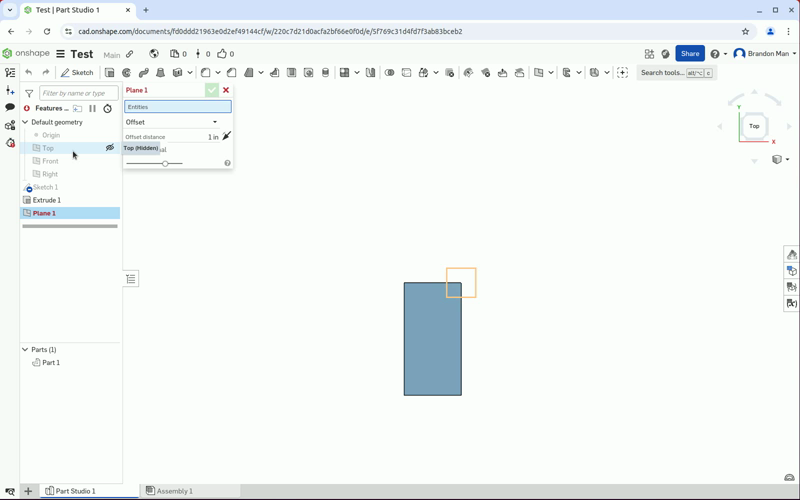
click(73, 150)
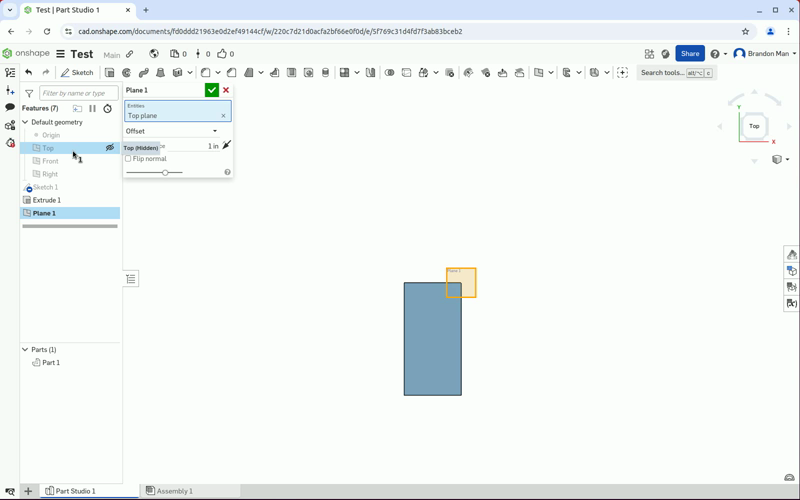
key(tab, 2)
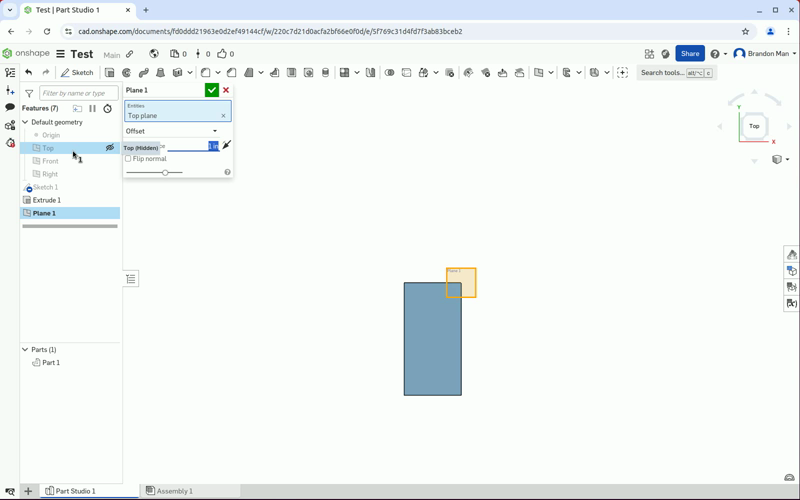
text(5.299)
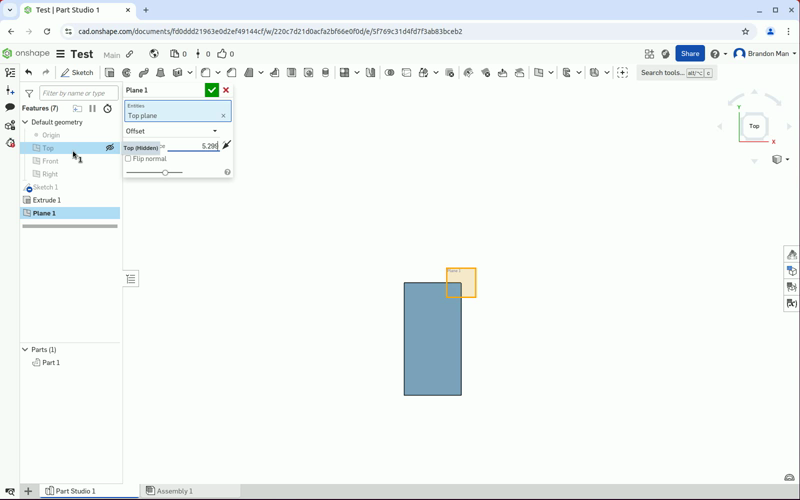
key(enter, 2)
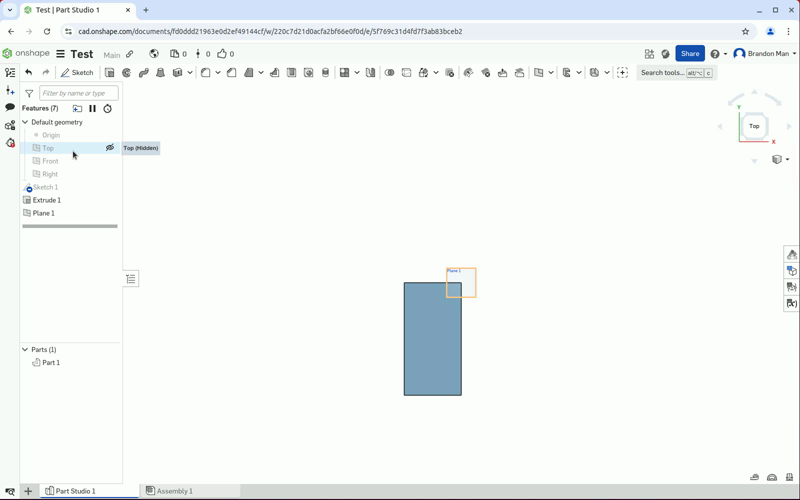
key(shift+s)
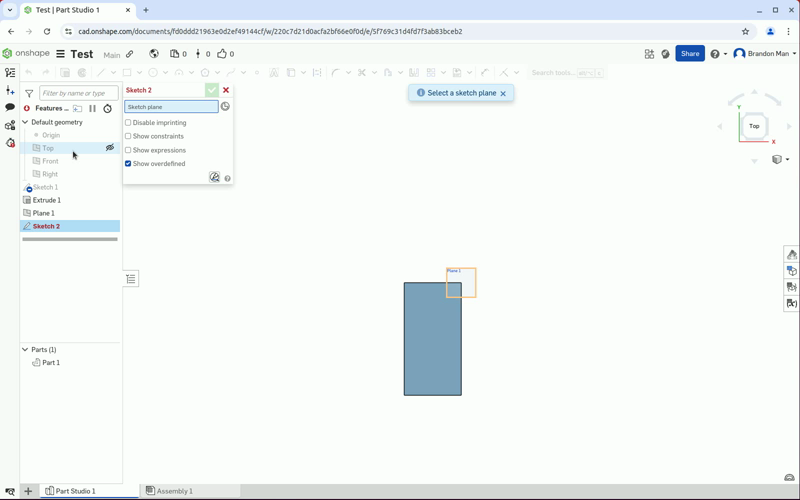
mouse_move(73, 215)
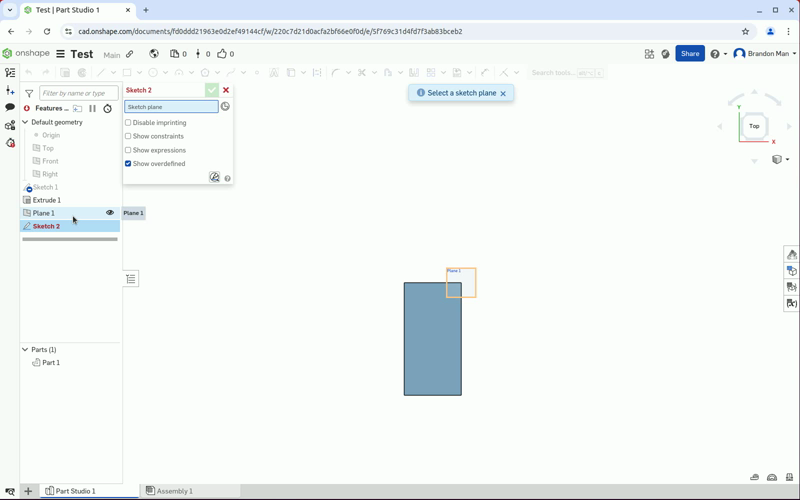
click(73, 215)
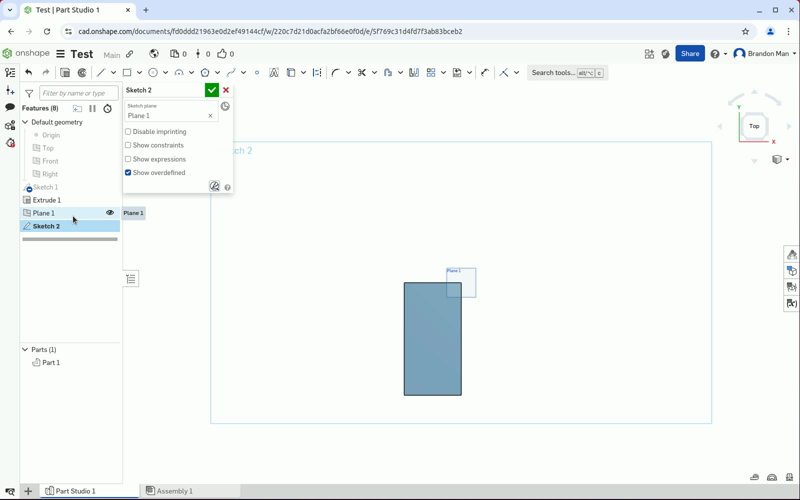
mouse_move(73, 352)
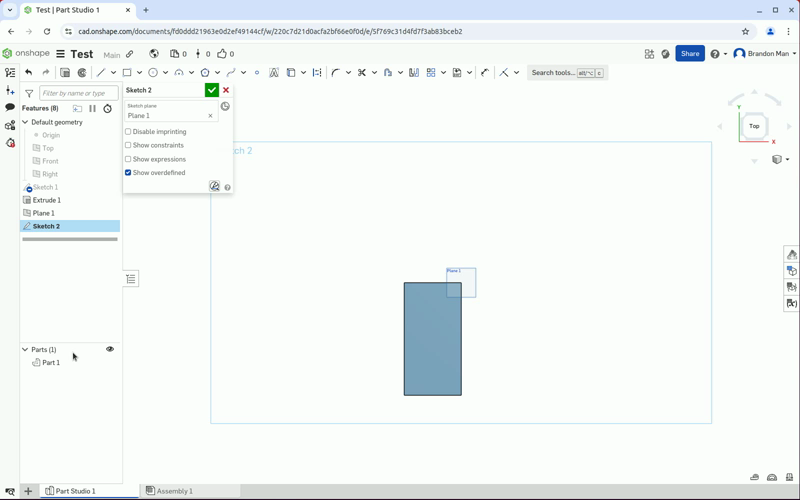
key(y)
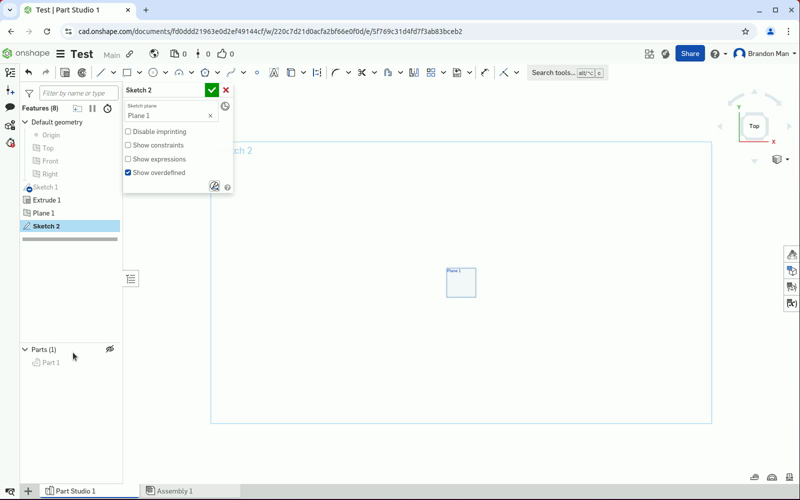
key(l)
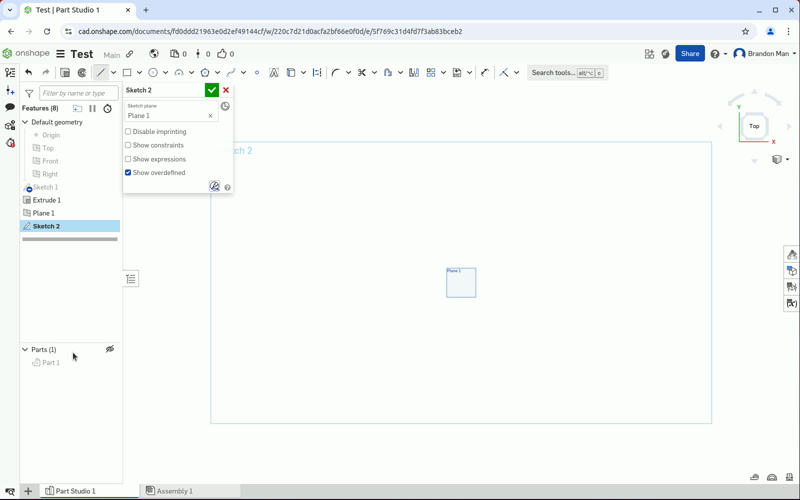
key_down(shift)
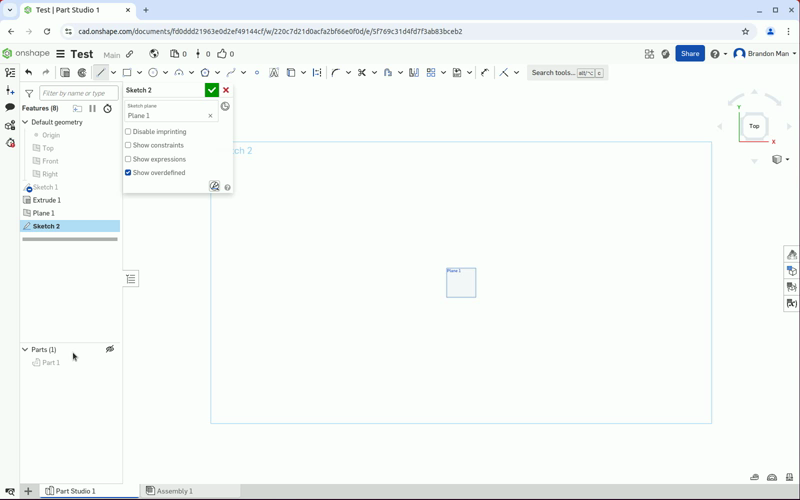
mouse_move(404, 312)
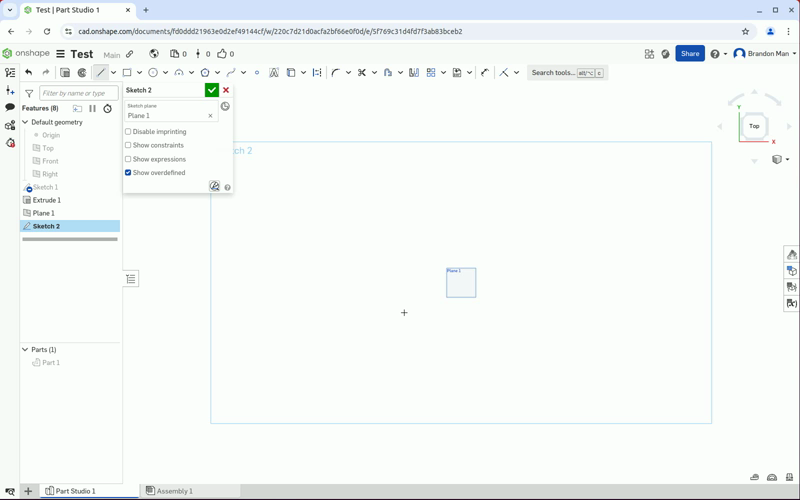
click(404, 312)
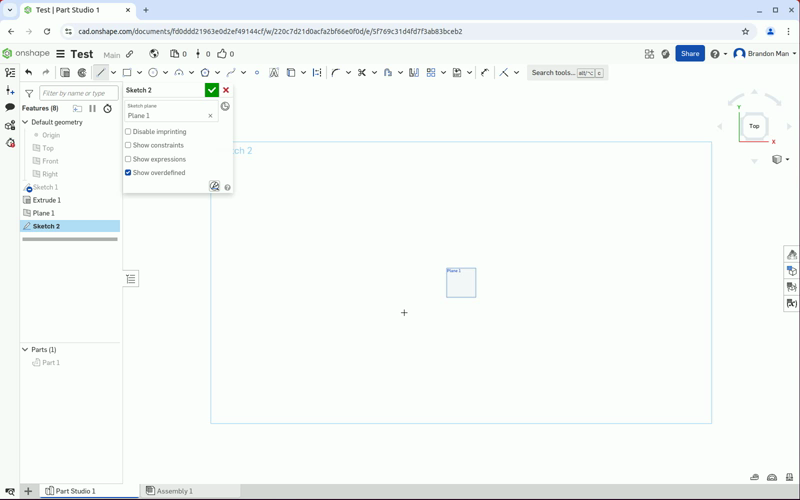
key_up(shift)
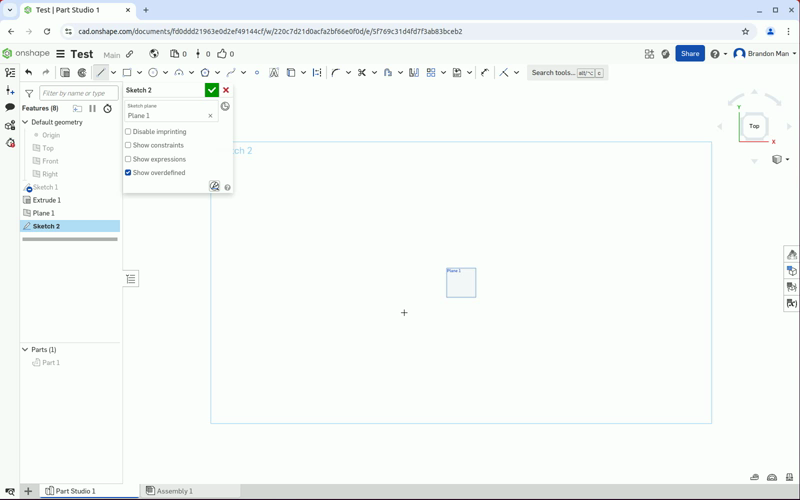
key_down(shift)
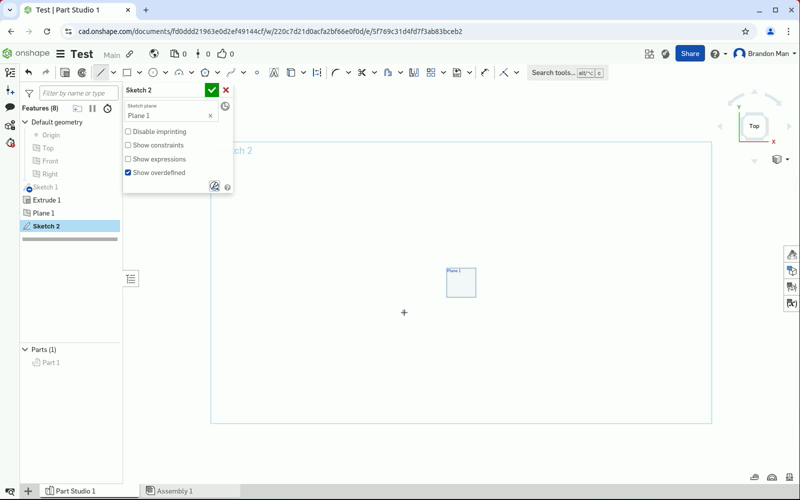
mouse_move(434, 312)
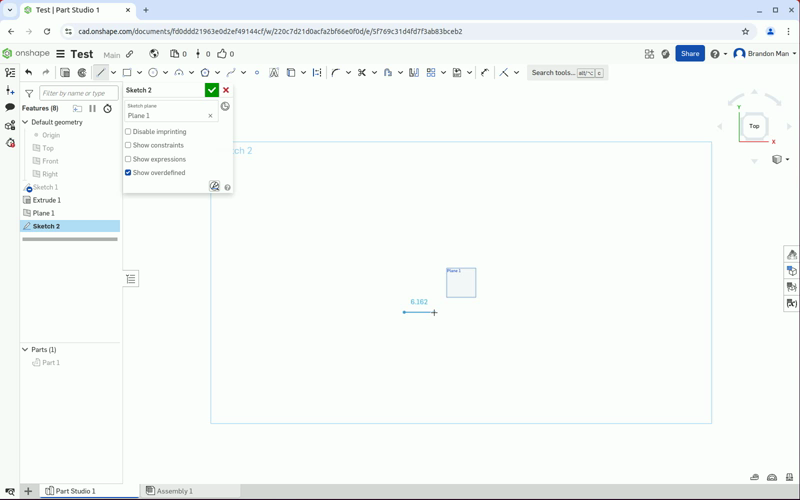
mouse_move(461, 312)
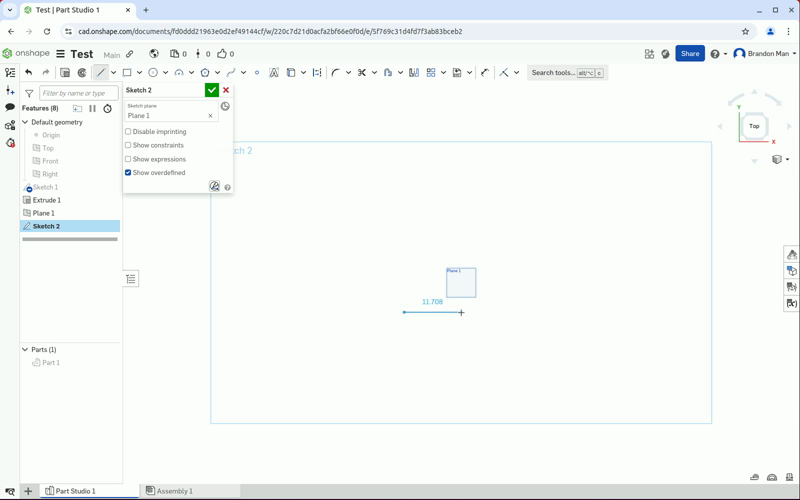
click(461, 312)
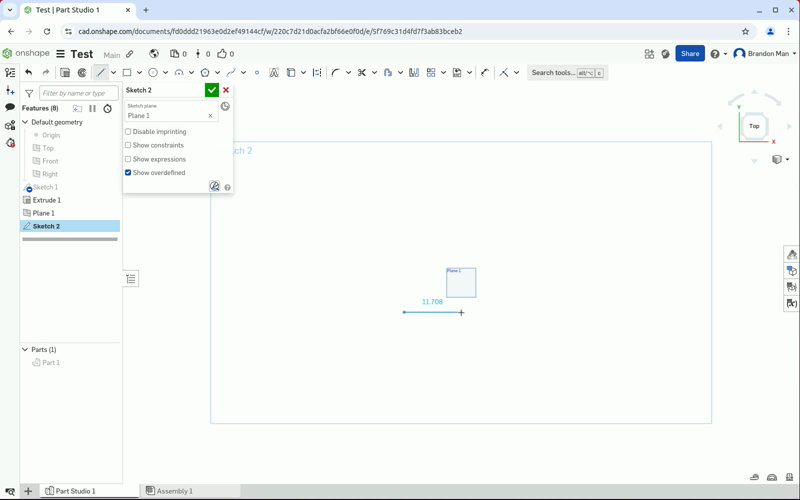
key_up(shift)
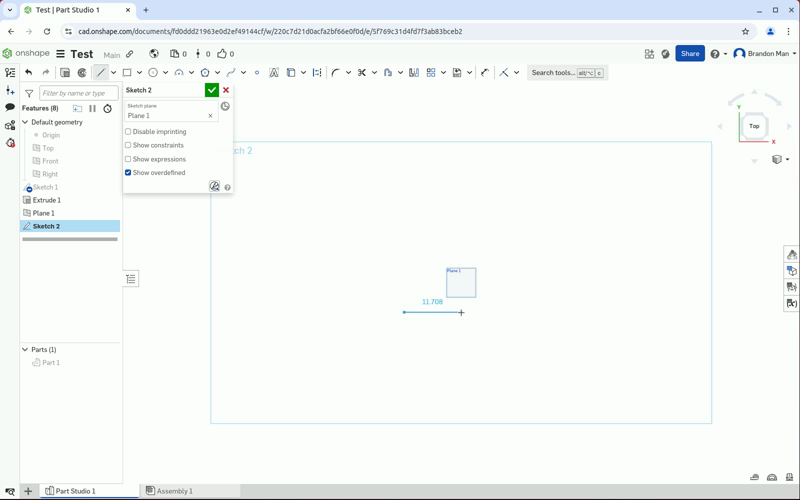
key_down(shift)
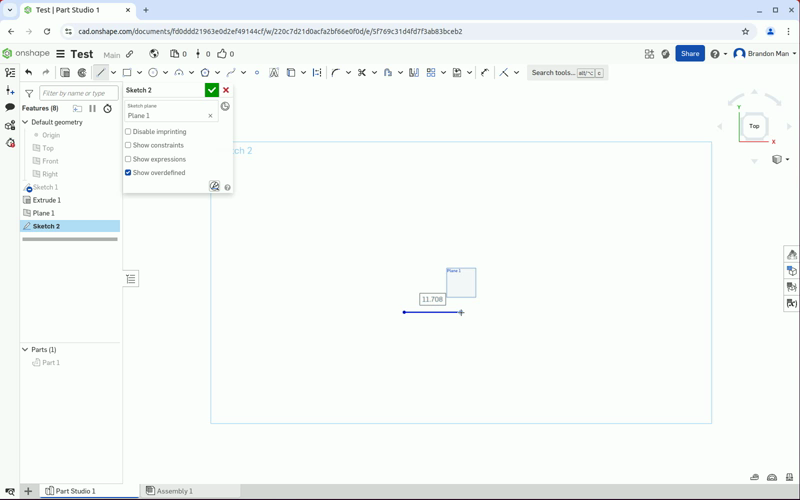
mouse_move(491, 312)
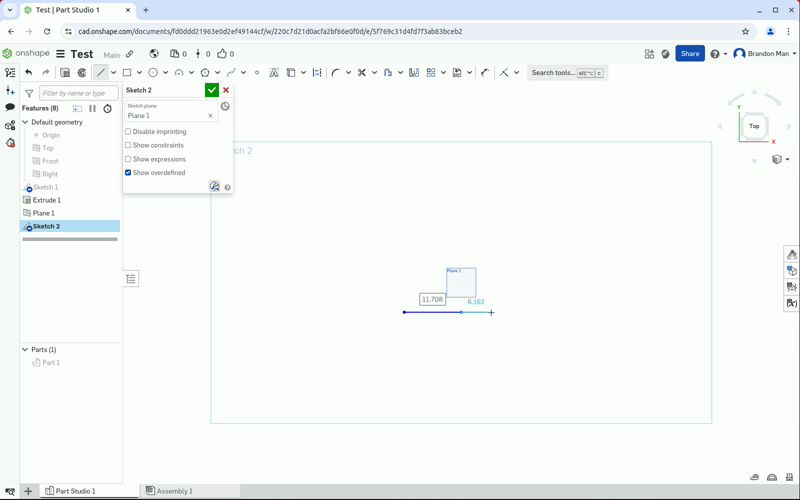
mouse_move(461, 282)
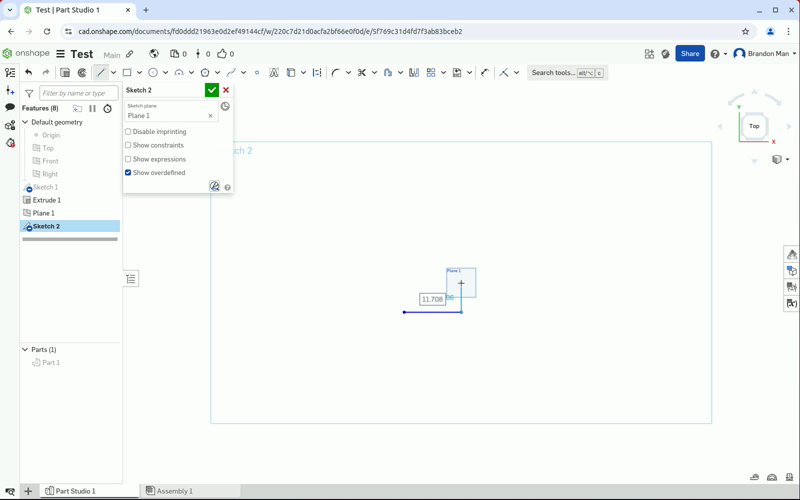
click(461, 282)
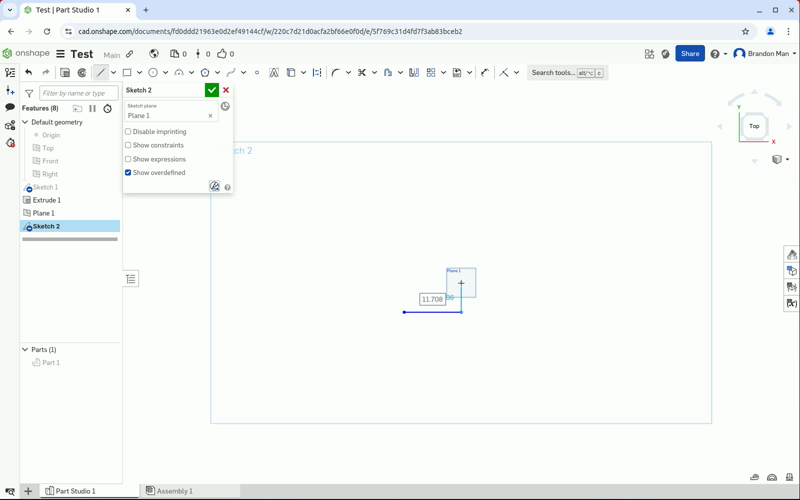
key_up(shift)
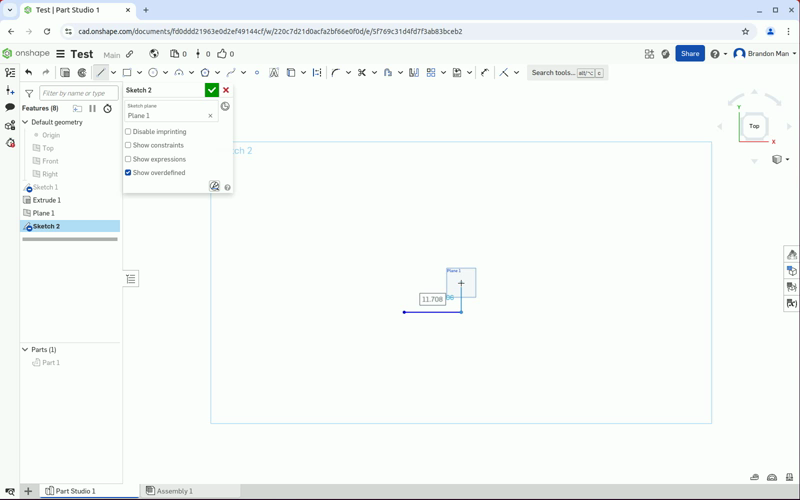
key_down(shift)
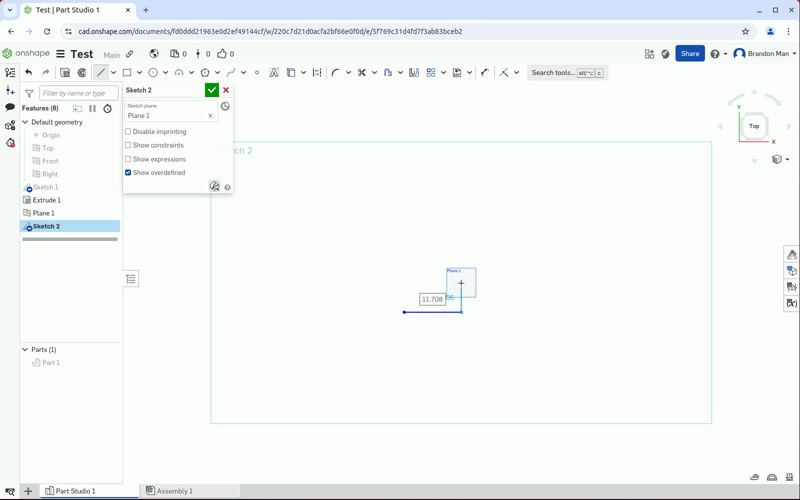
mouse_move(491, 282)
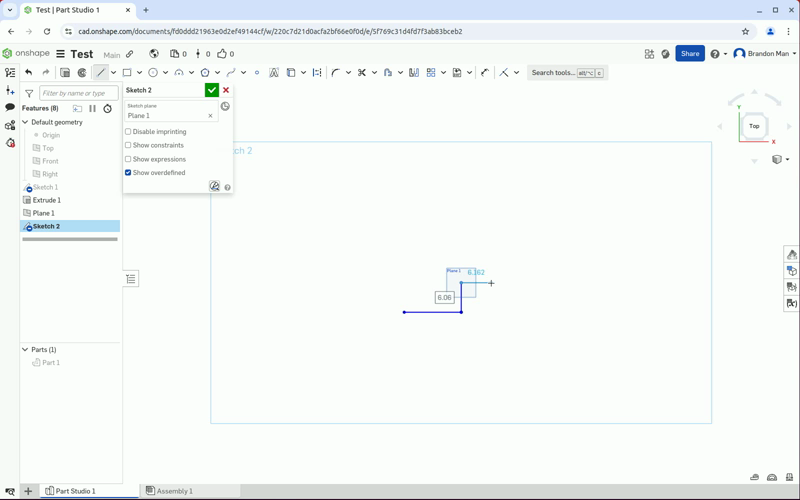
mouse_move(404, 282)
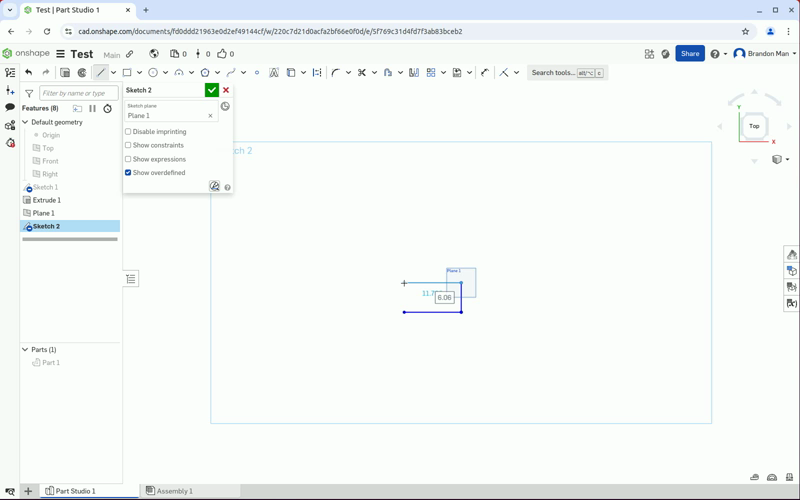
click(404, 282)
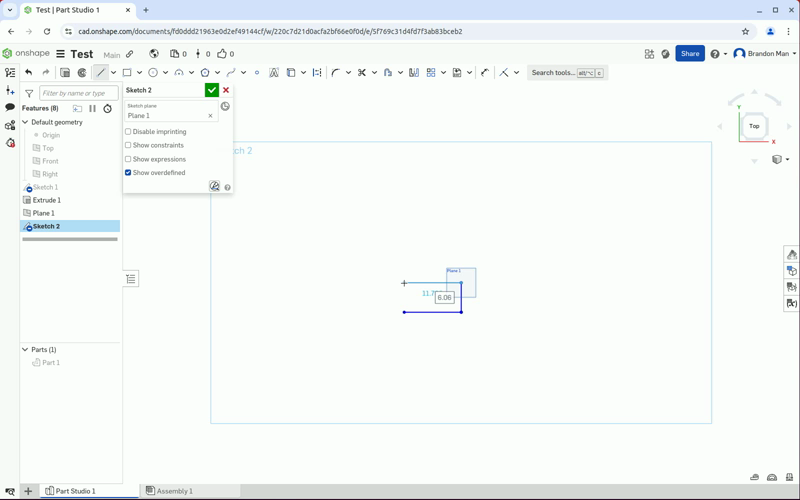
key_up(shift)
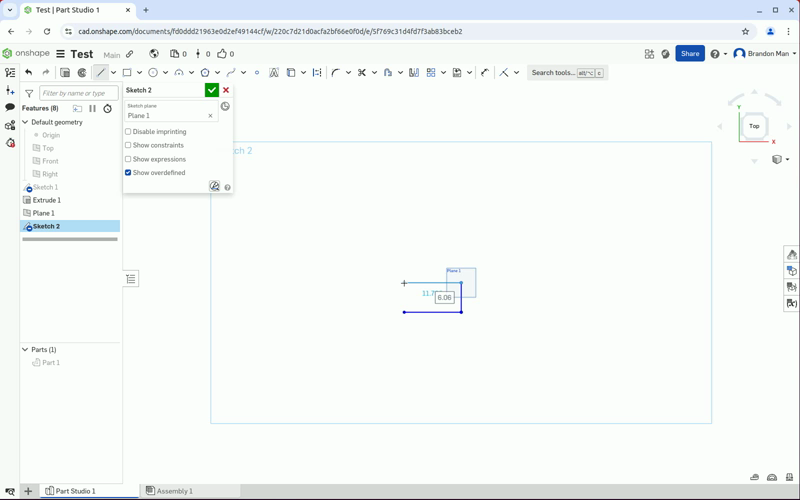
mouse_move(434, 282)
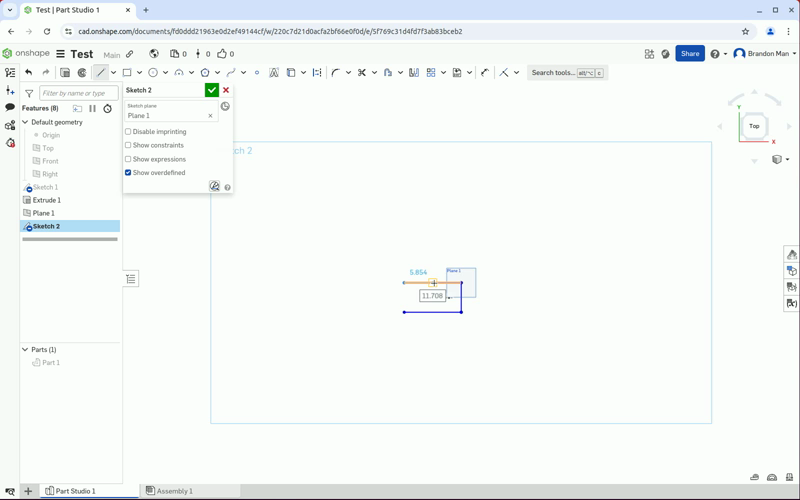
key_down(shift)
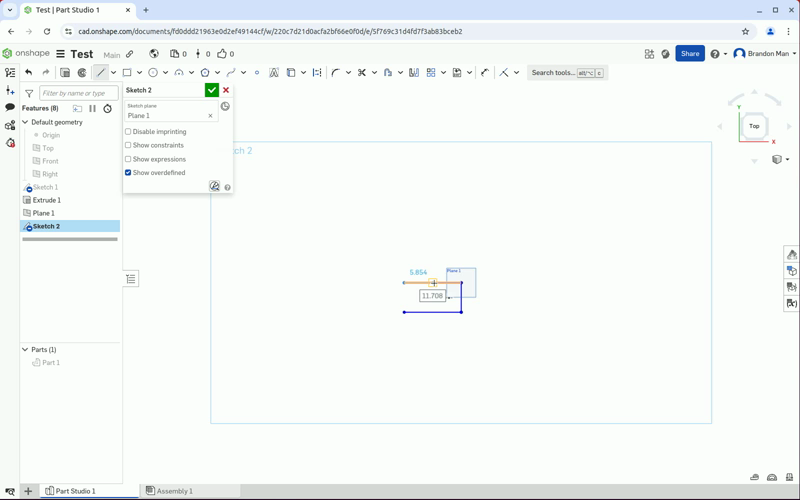
mouse_move(404, 312)
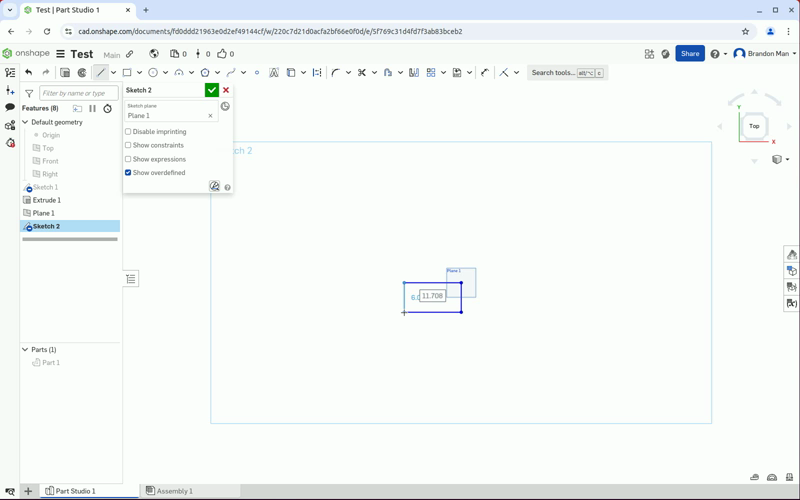
key_up(shift)
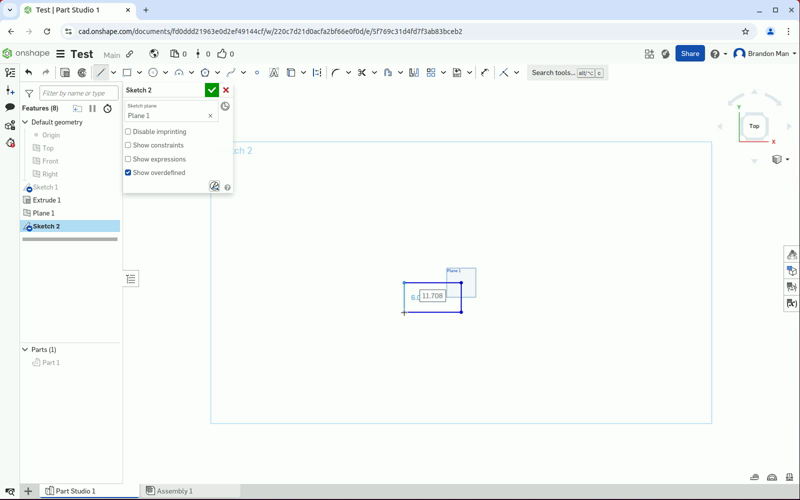
click(404, 312)
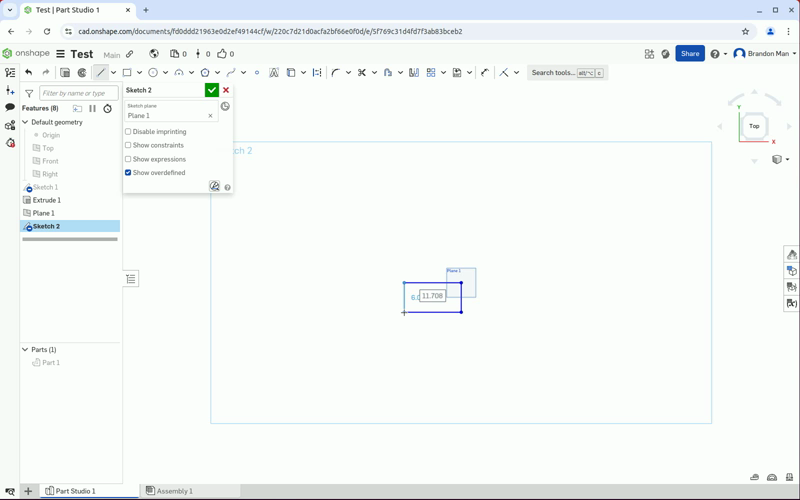
key(esc)
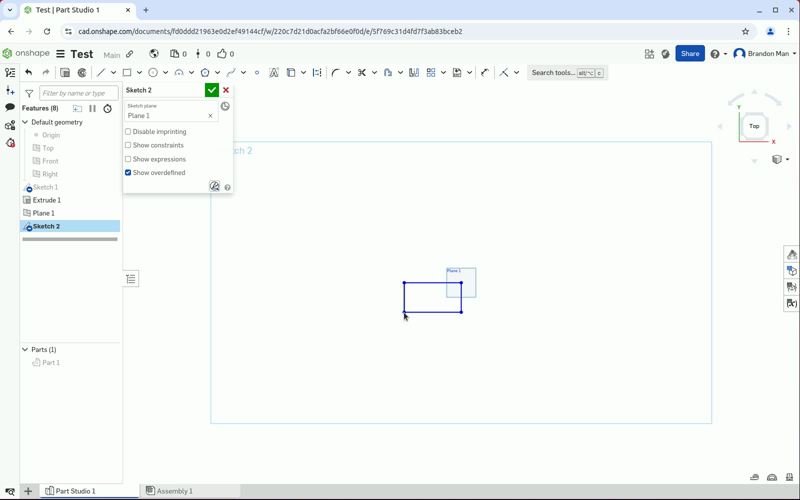
mouse_move(423, 307)
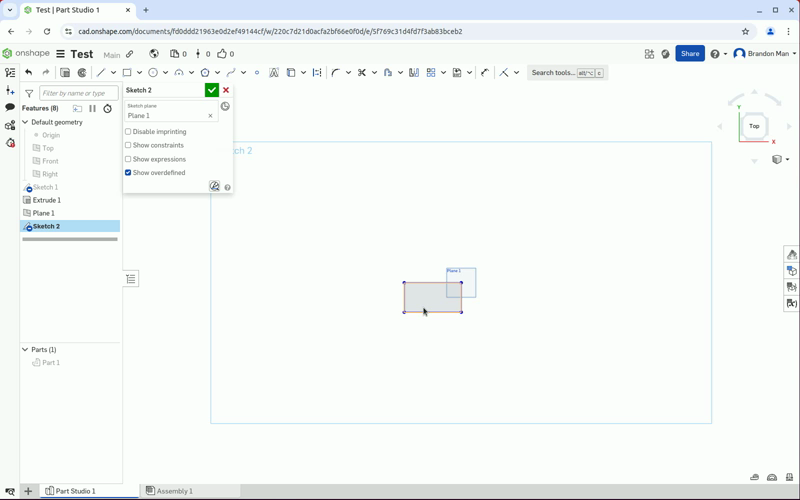
scroll(6)
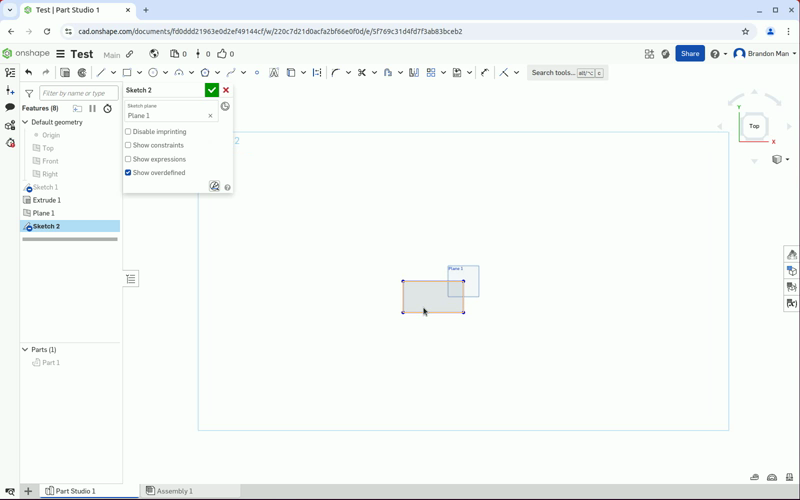
scroll(6)
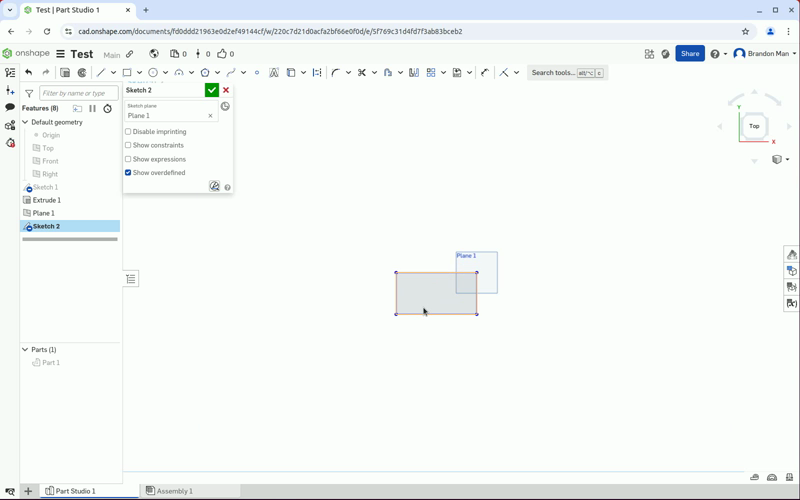
scroll(6)
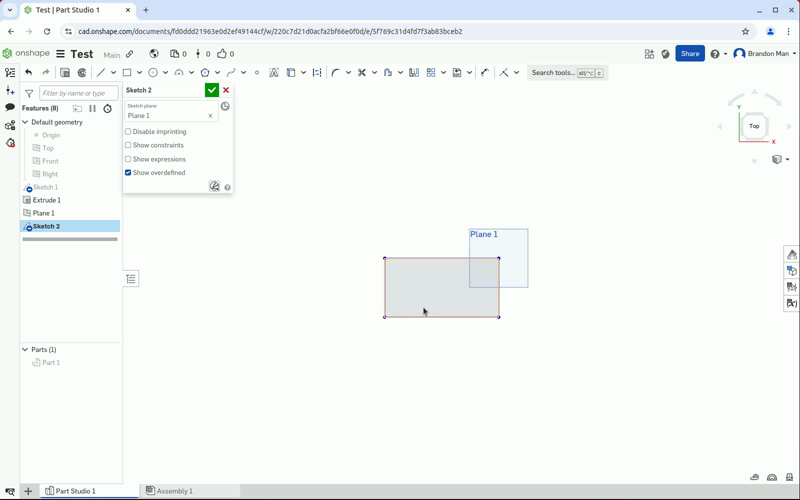
scroll(6)
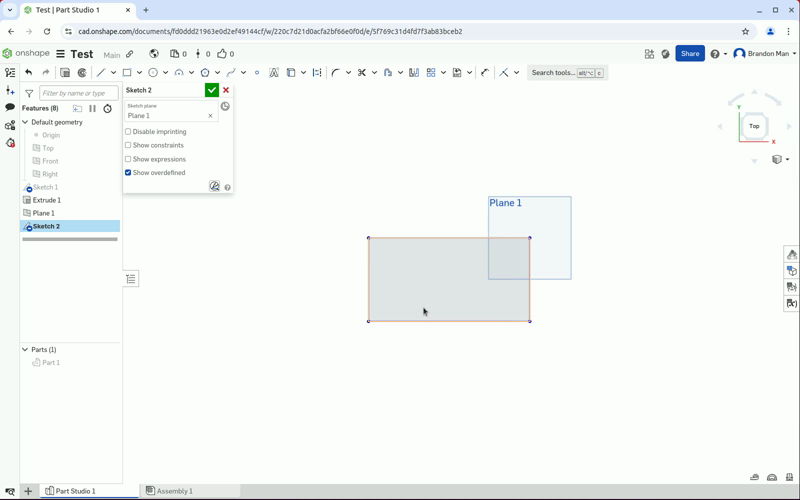
scroll(6)
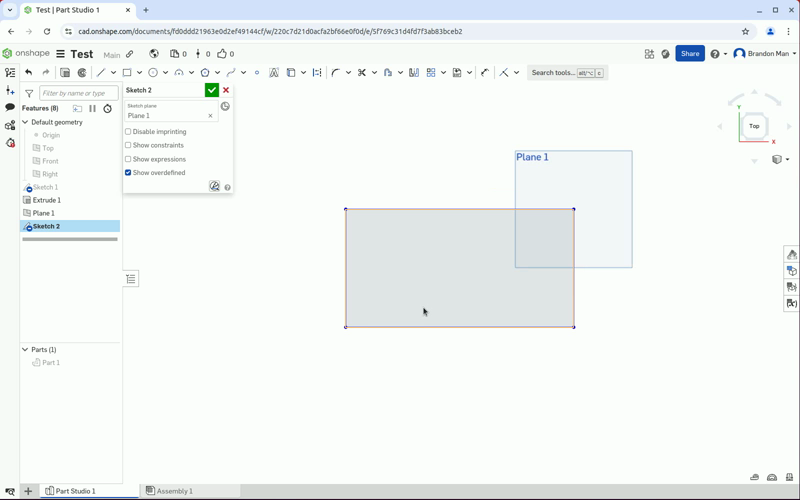
scroll(6)
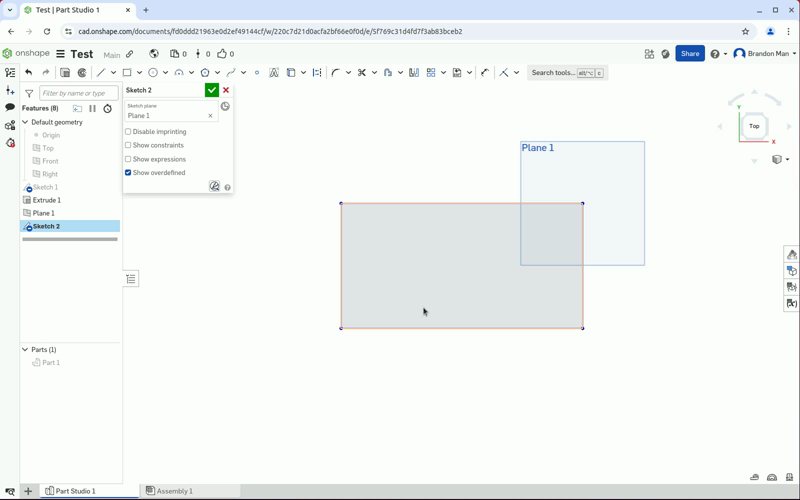
scroll(6)
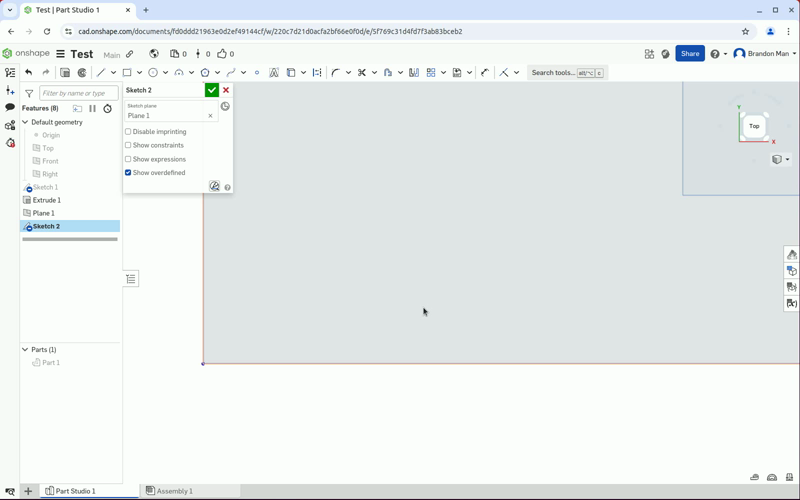
click(423, 307)
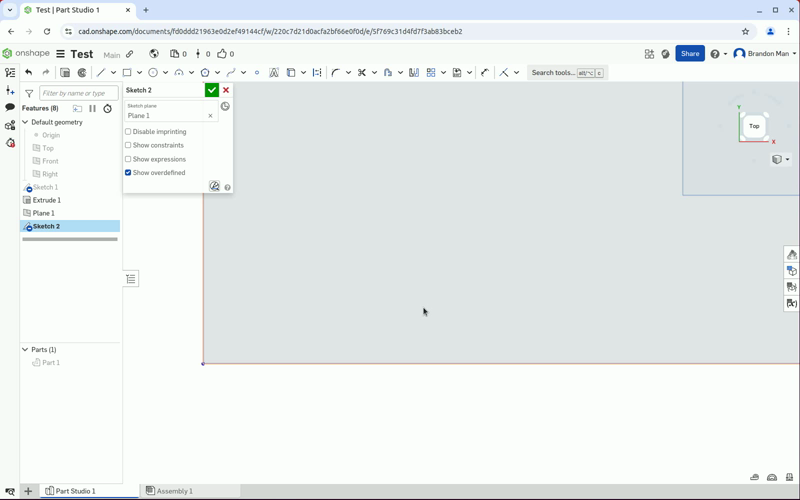
scroll(-6)
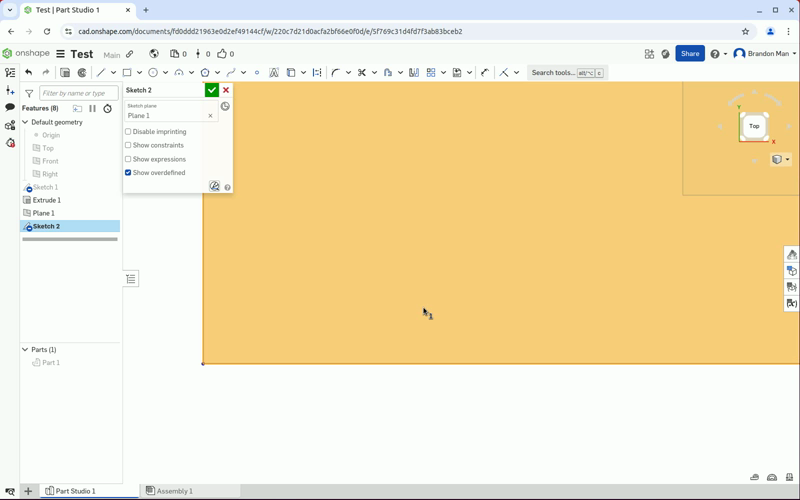
scroll(-6)
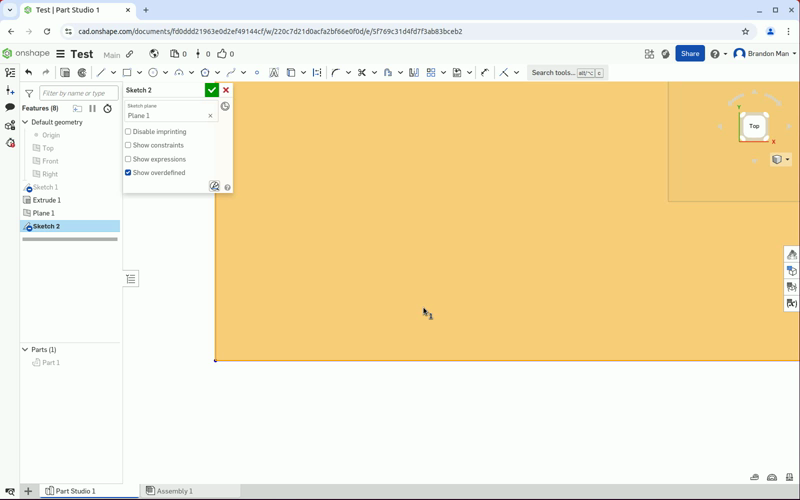
scroll(-6)
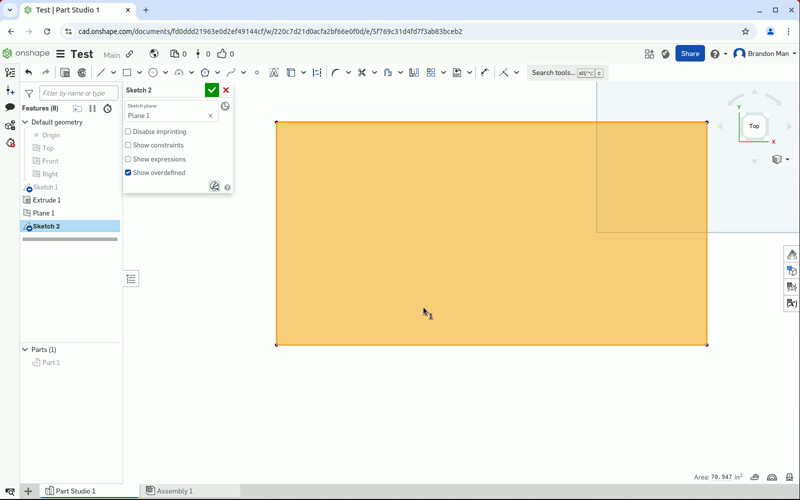
scroll(-6)
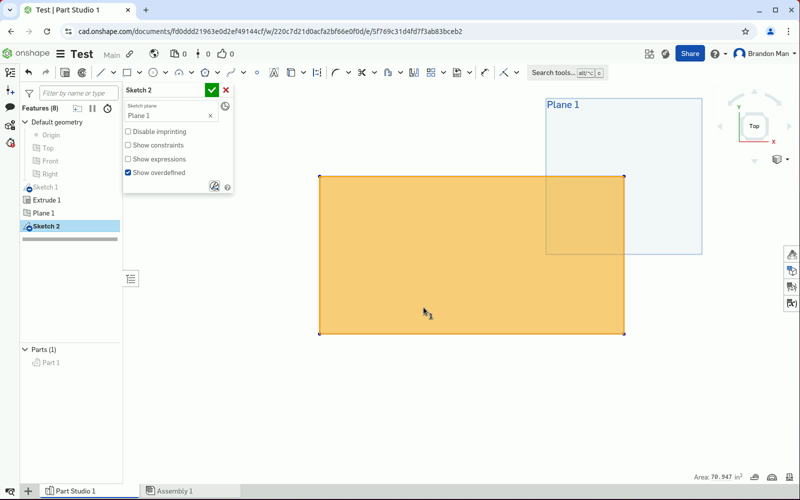
scroll(-6)
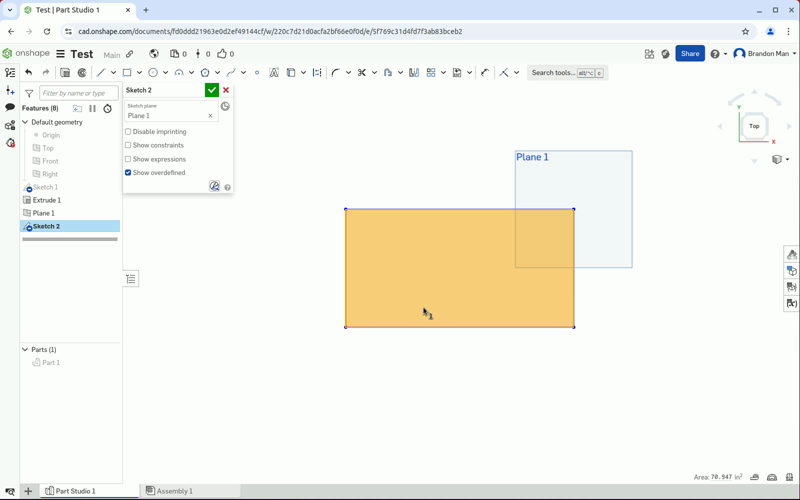
scroll(-6)
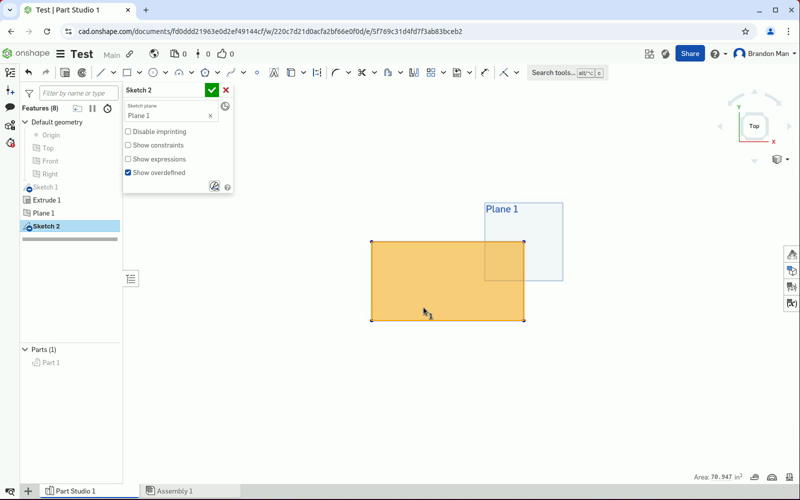
scroll(-6)
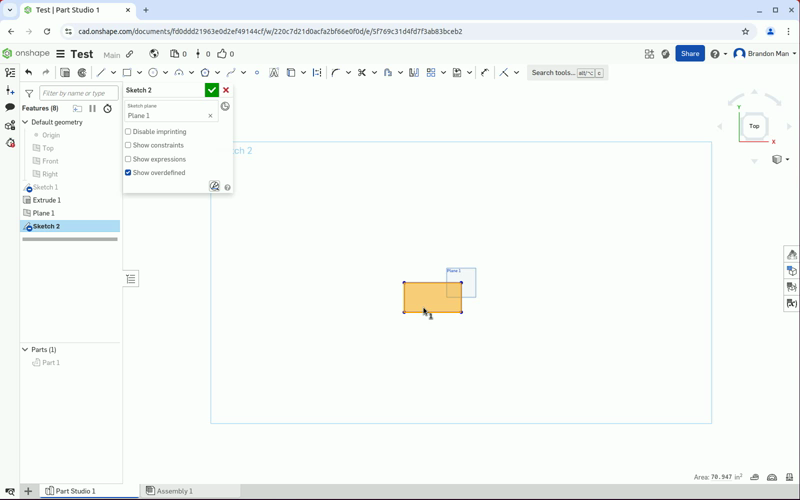
mouse_move(73, 352)
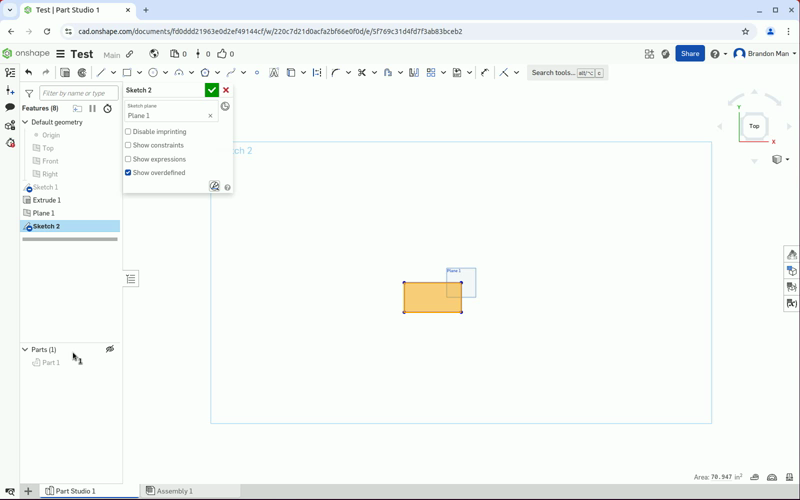
key(shift+y)
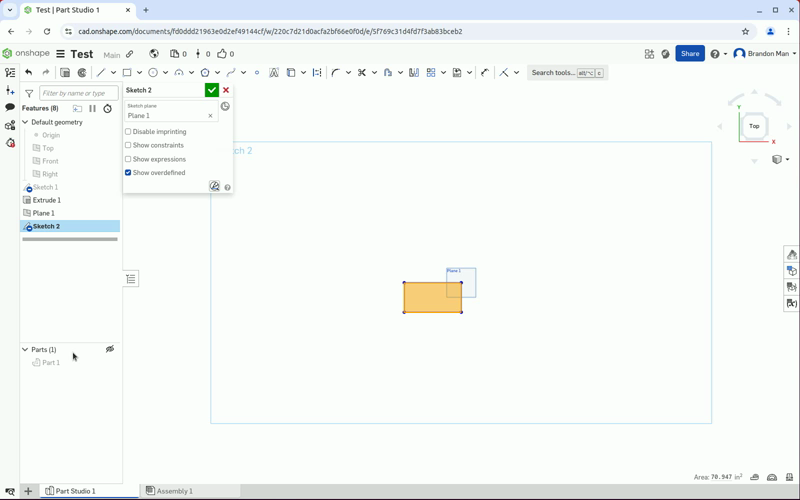
key(shift+e)
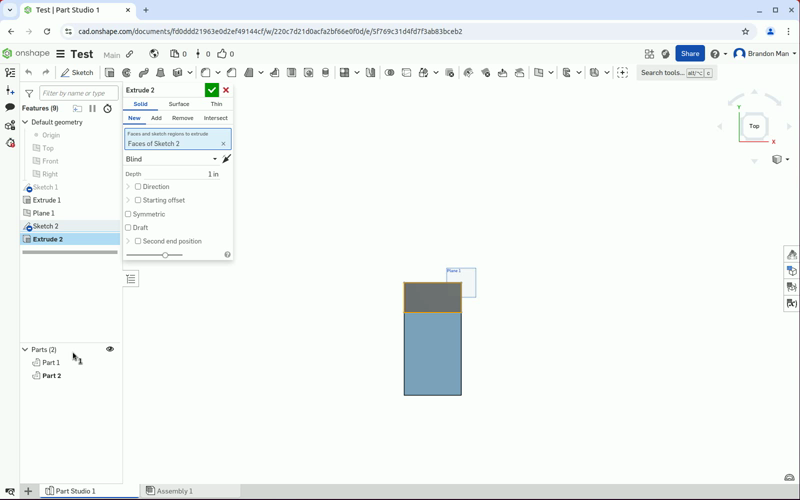
mouse_move(143, 106)
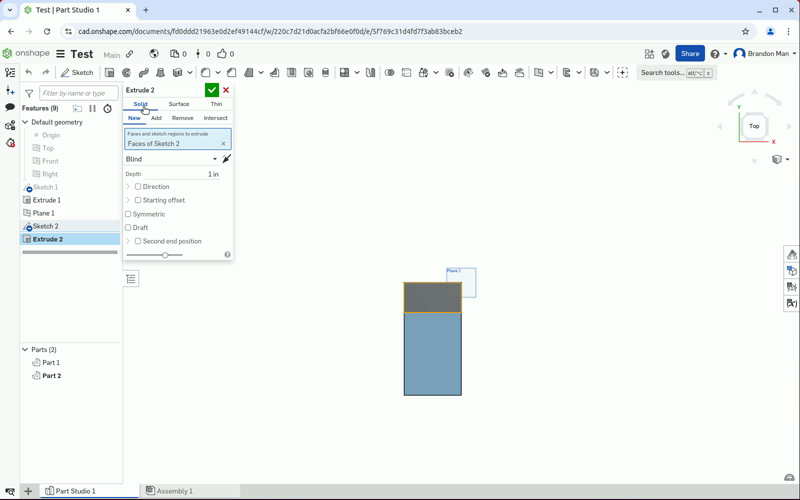
click(143, 106)
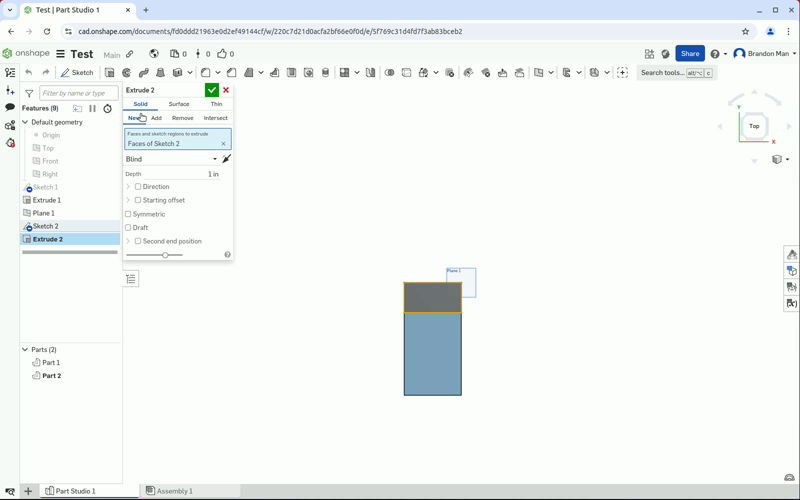
mouse_move(137, 120)
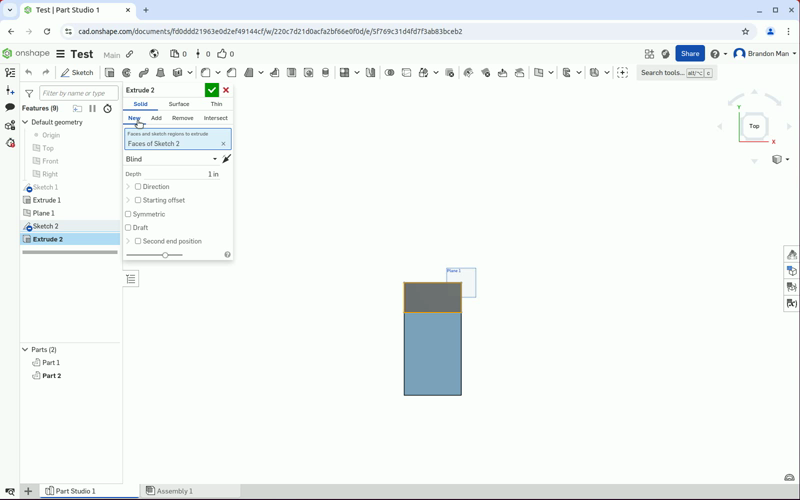
click(137, 120)
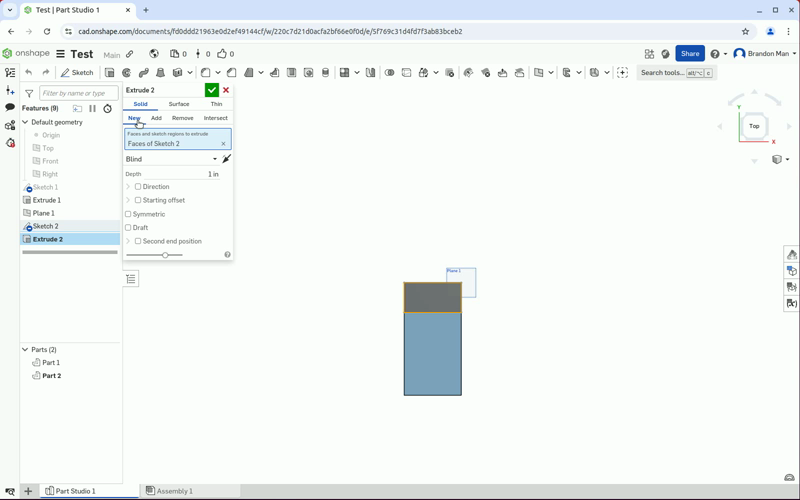
key(tab, 4)
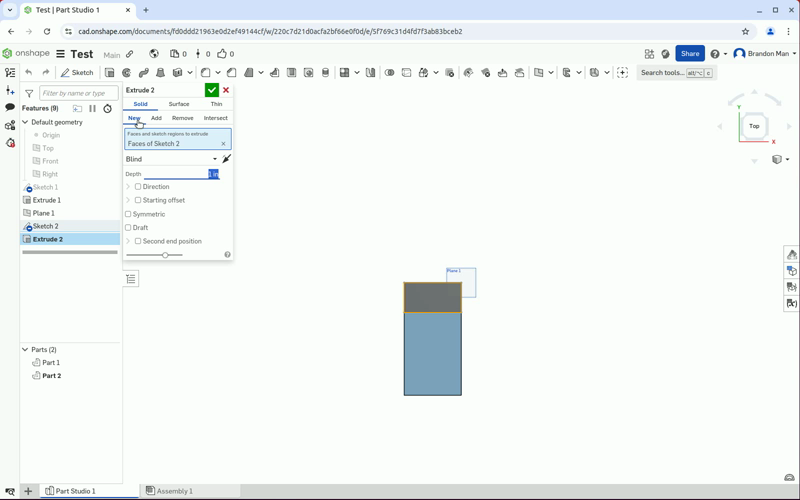
text(7.462)
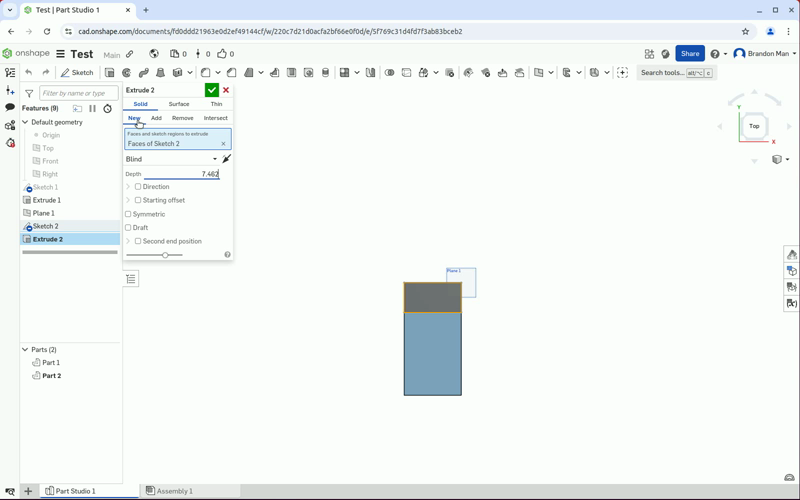
key(enter)
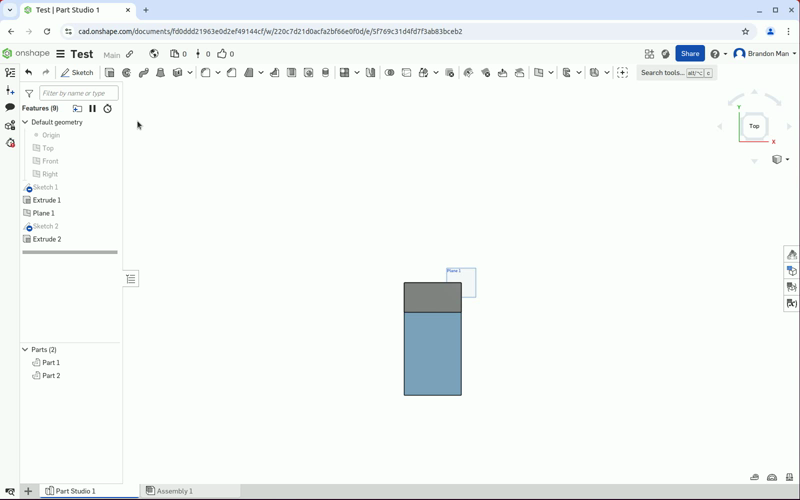
key(shift+h)
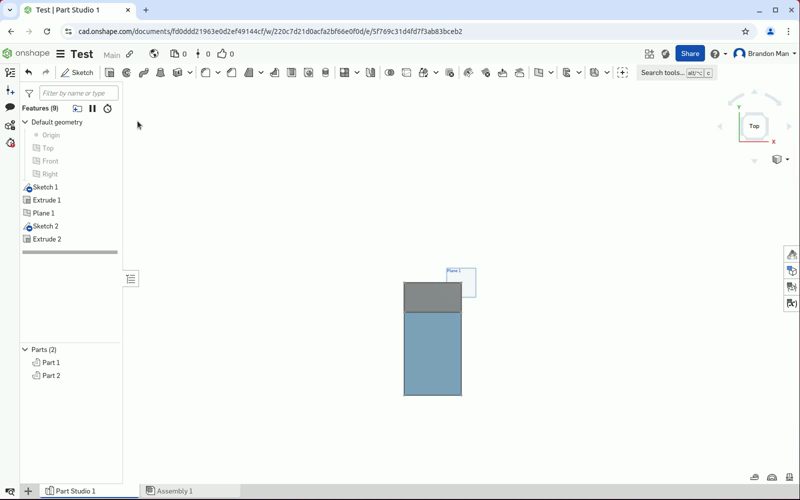
key(shift+h)
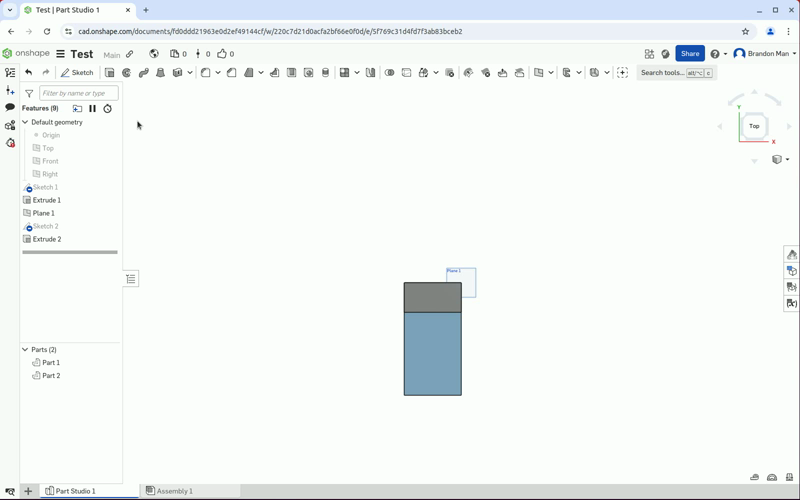
mouse_move(73, 189)
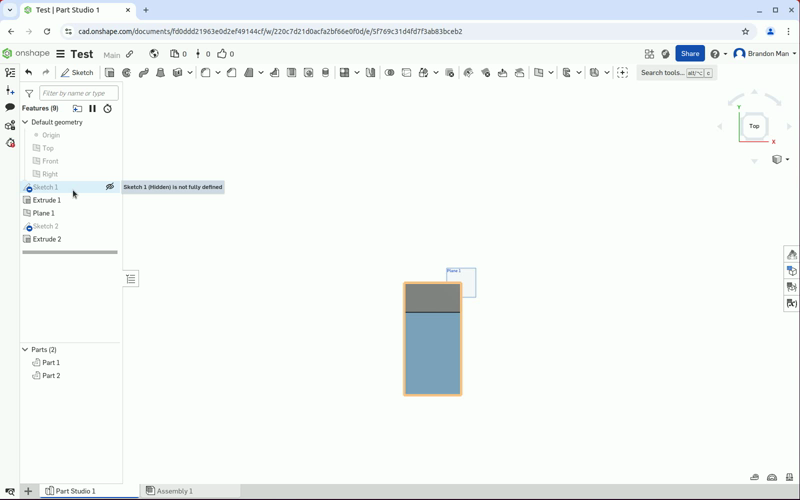
click(73, 189)
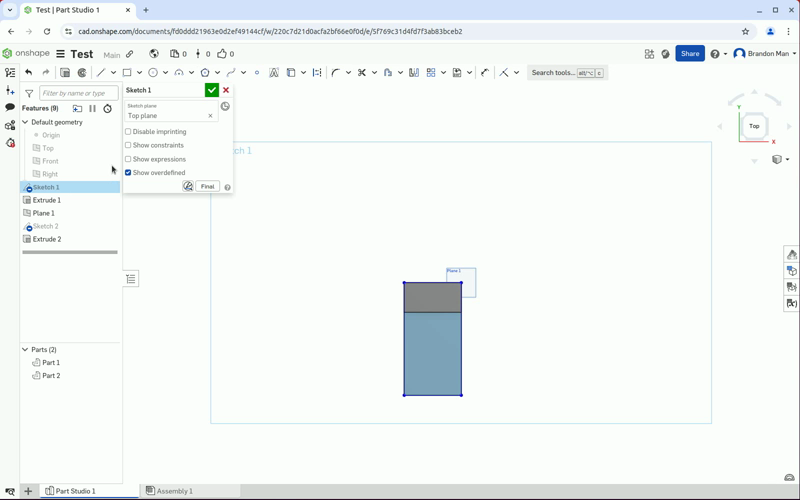
mouse_move(229, 92)
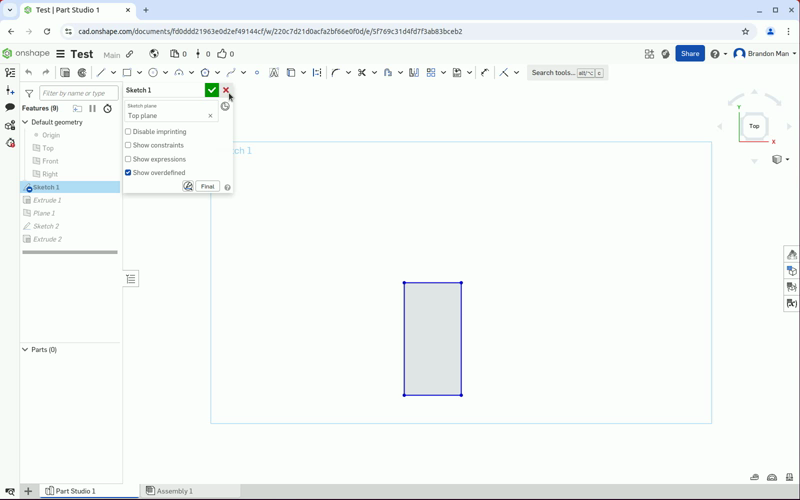
click(229, 92)
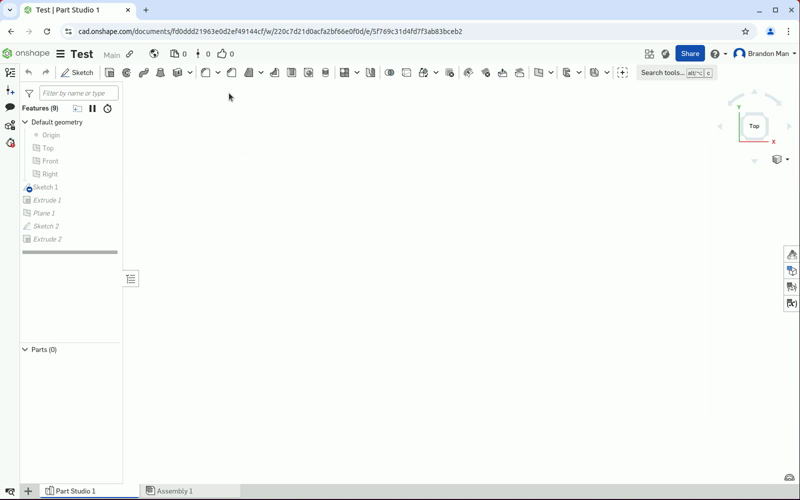
key(shift+s)
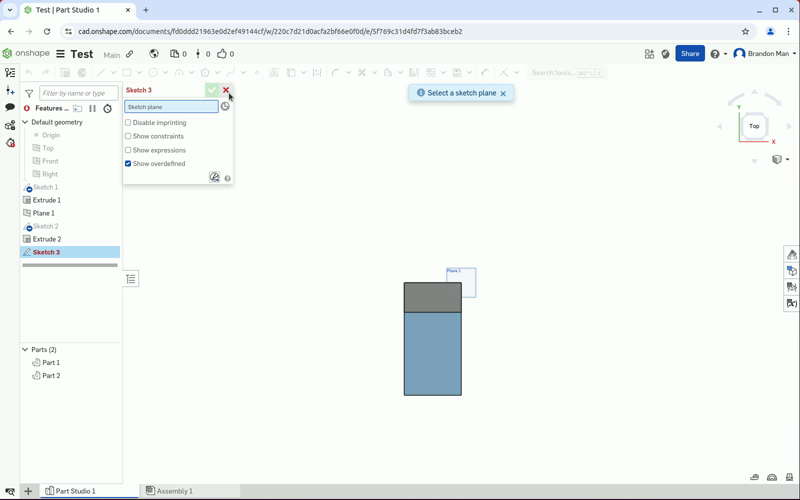
mouse_move(73, 215)
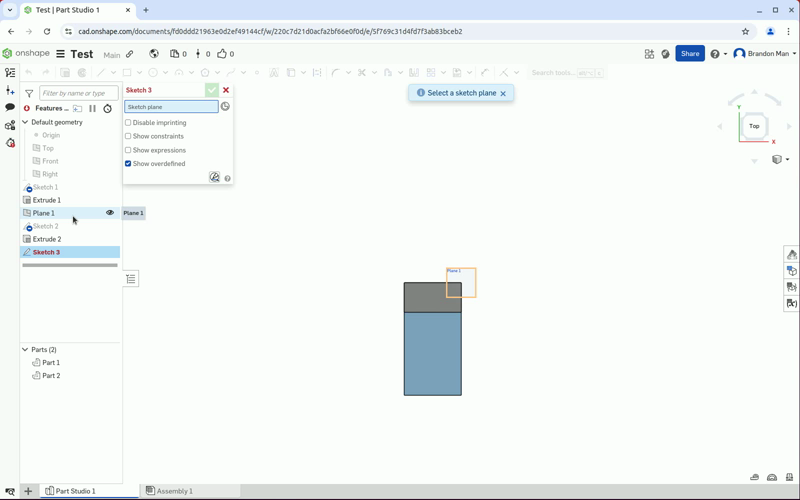
click(73, 215)
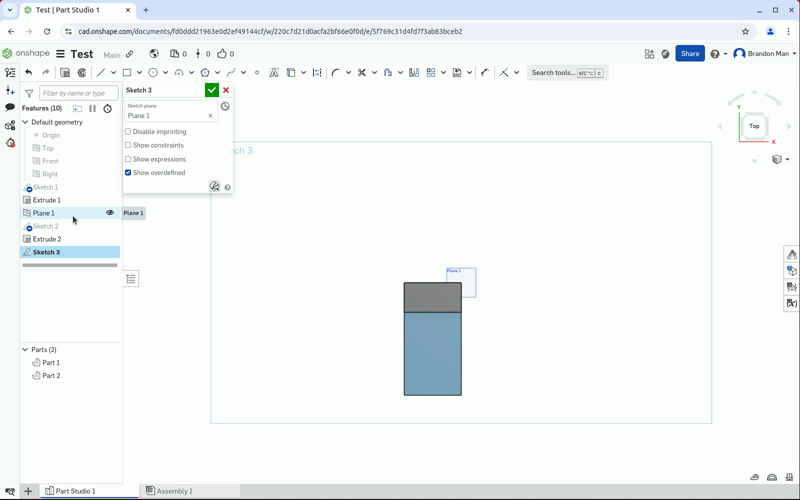
mouse_move(73, 352)
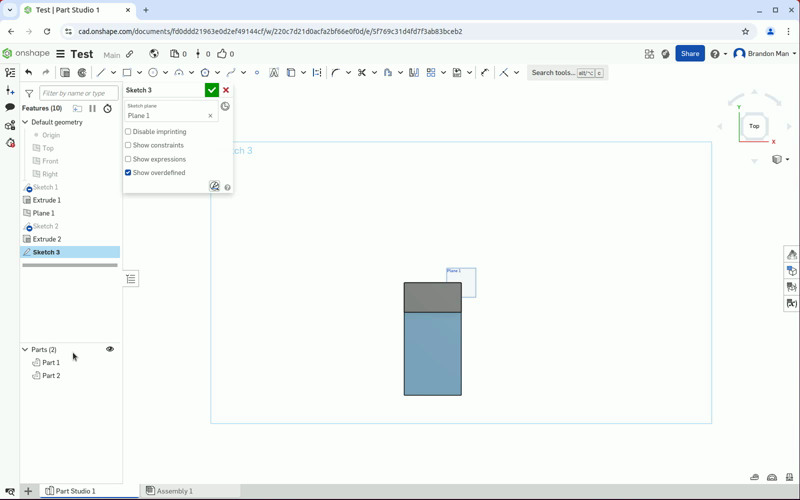
key(y)
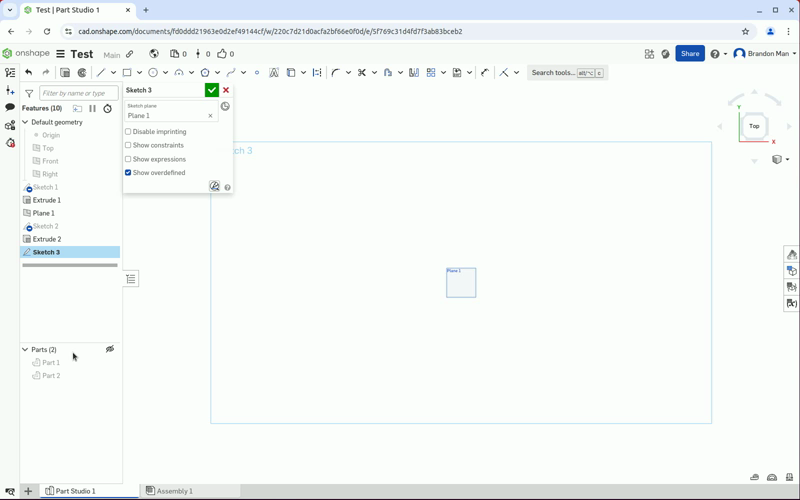
key(l)
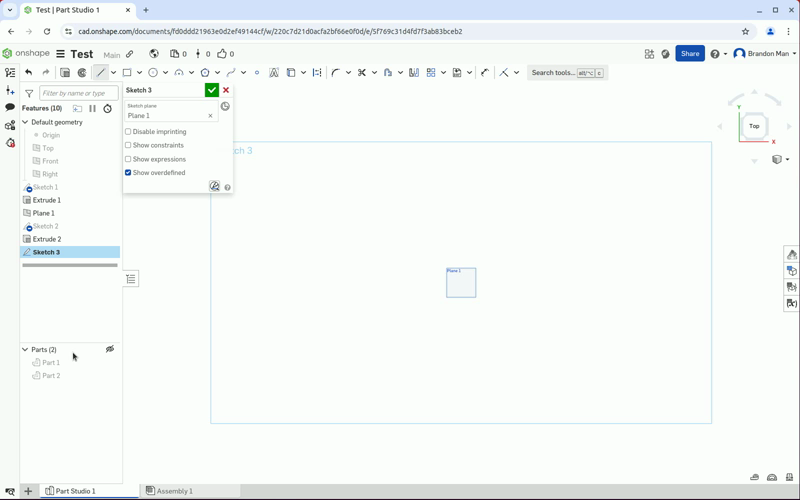
key_down(shift)
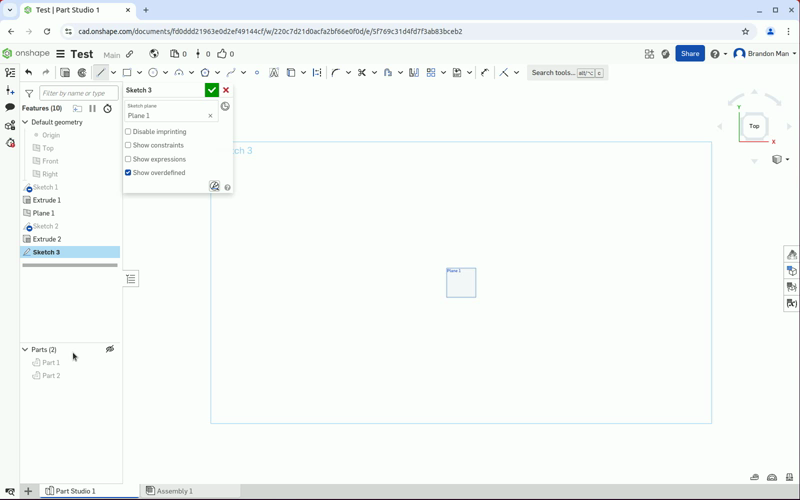
mouse_move(404, 353)
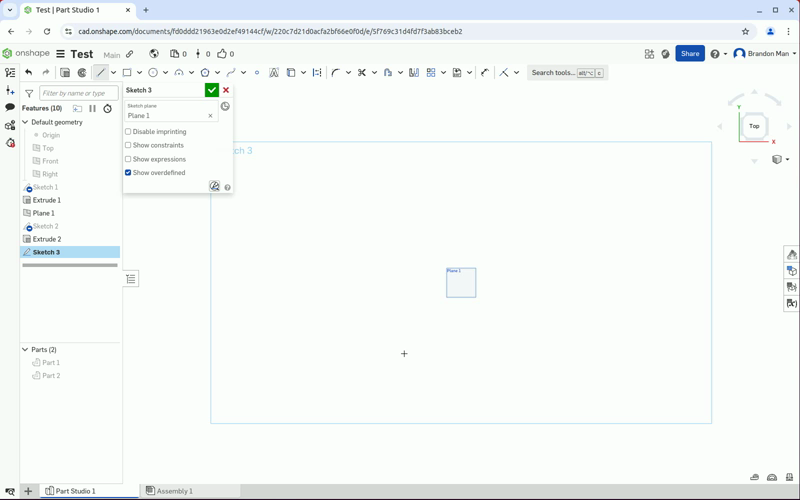
click(404, 353)
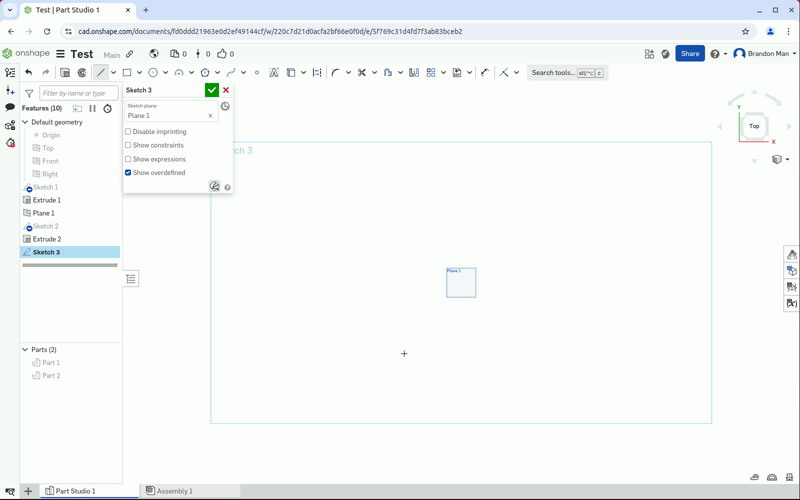
key_up(shift)
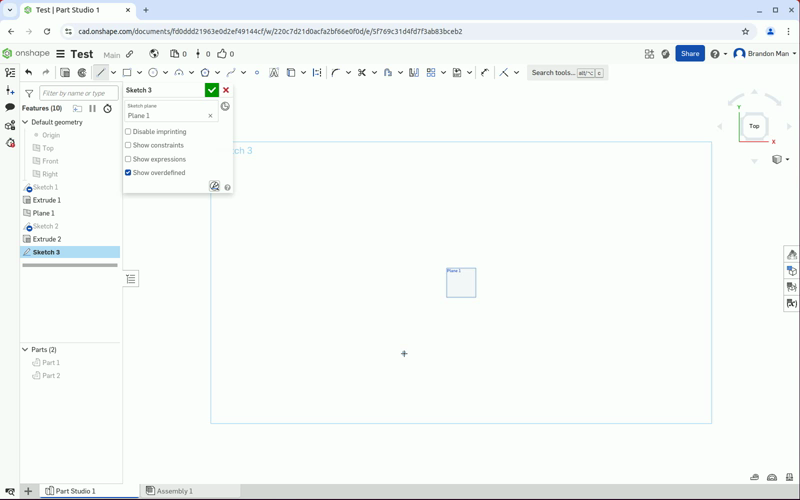
key_down(shift)
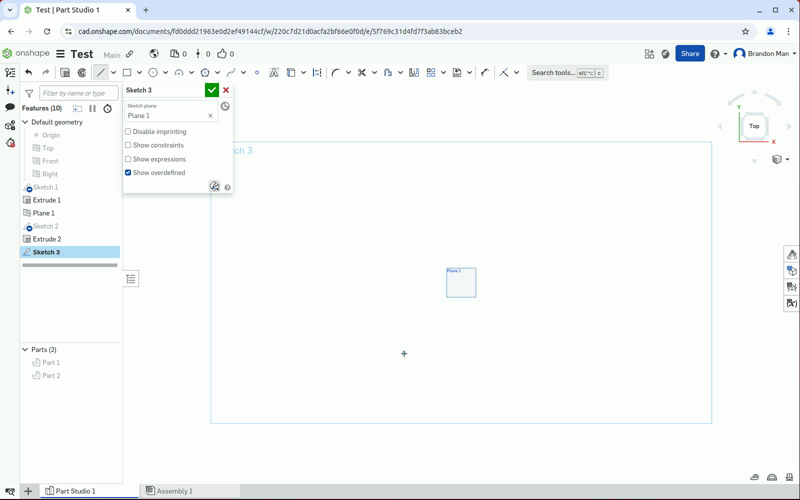
mouse_move(434, 353)
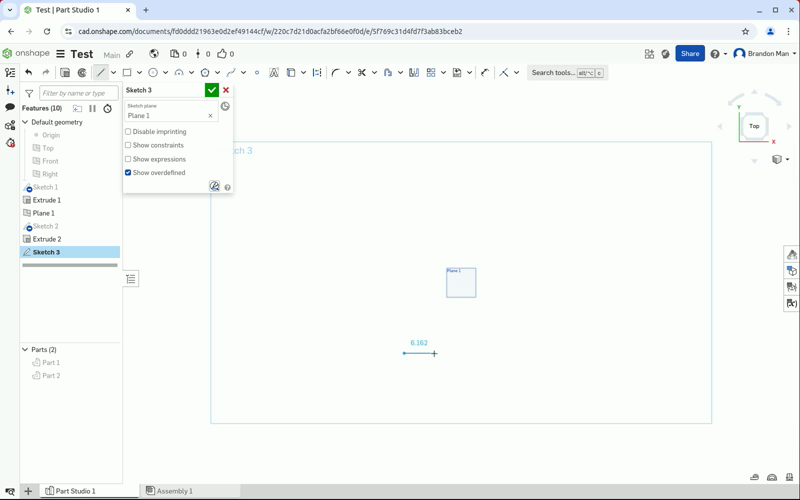
mouse_move(420, 353)
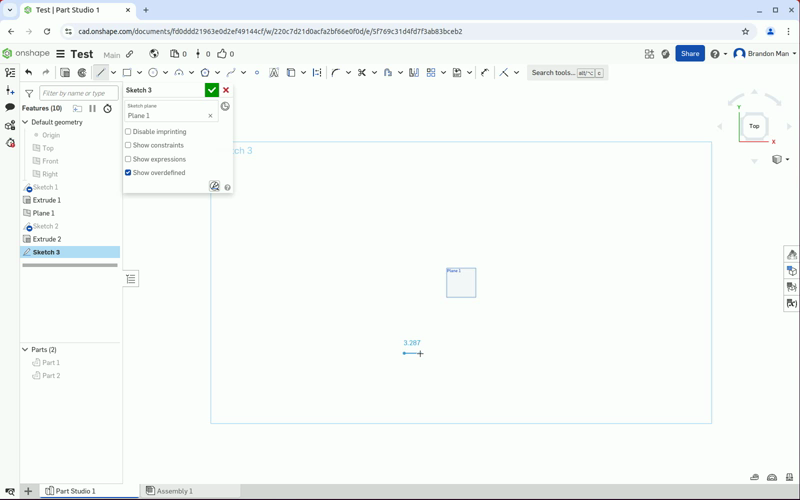
click(420, 353)
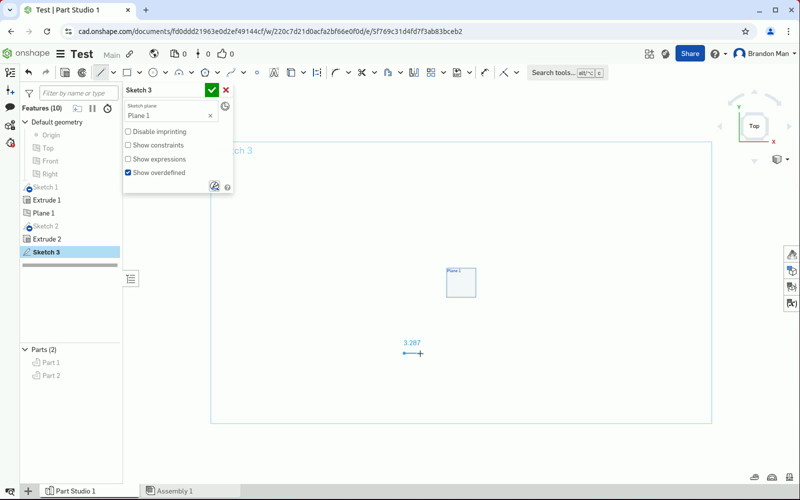
key_up(shift)
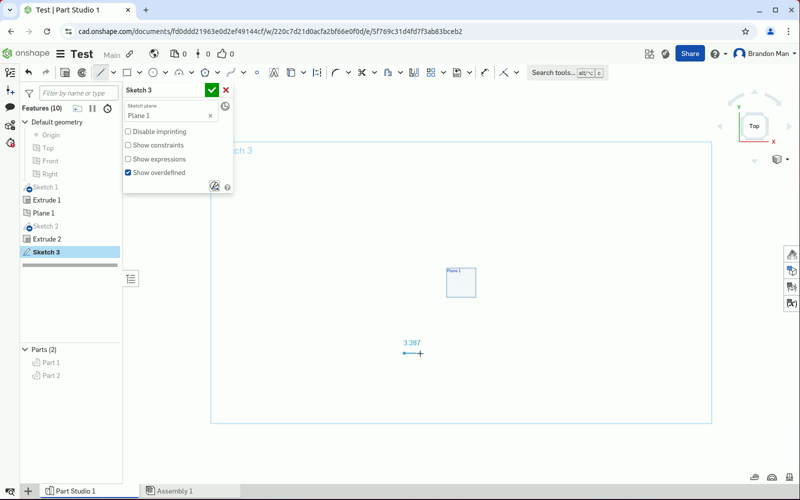
key_down(shift)
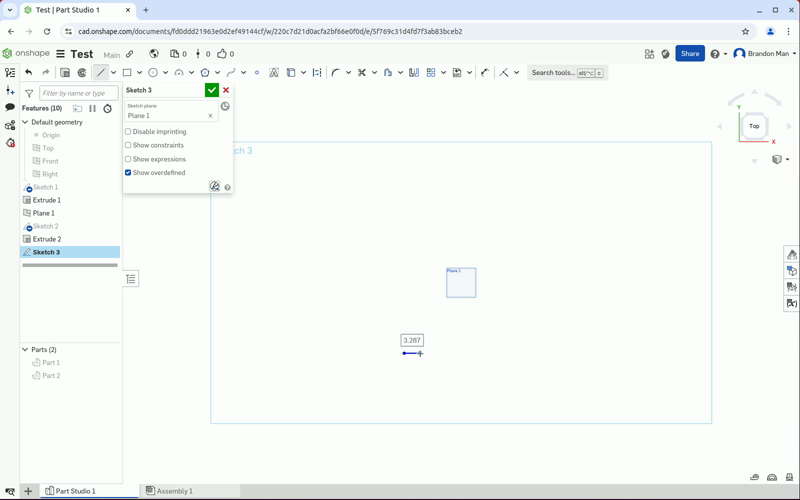
mouse_move(450, 353)
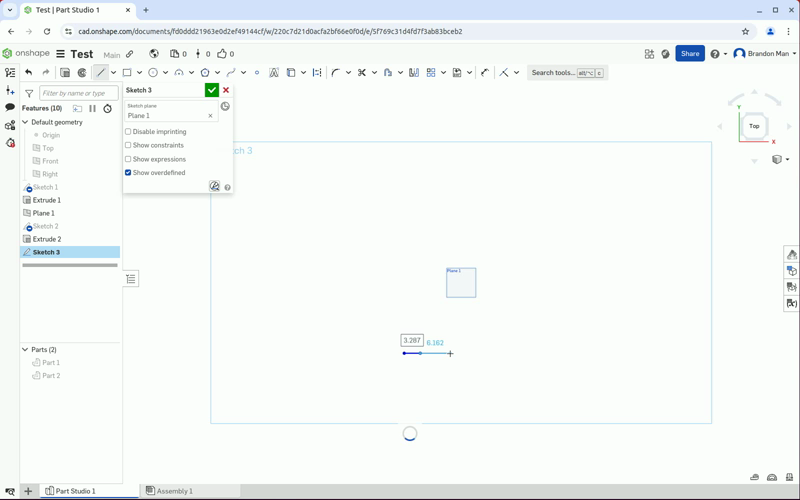
mouse_move(420, 311)
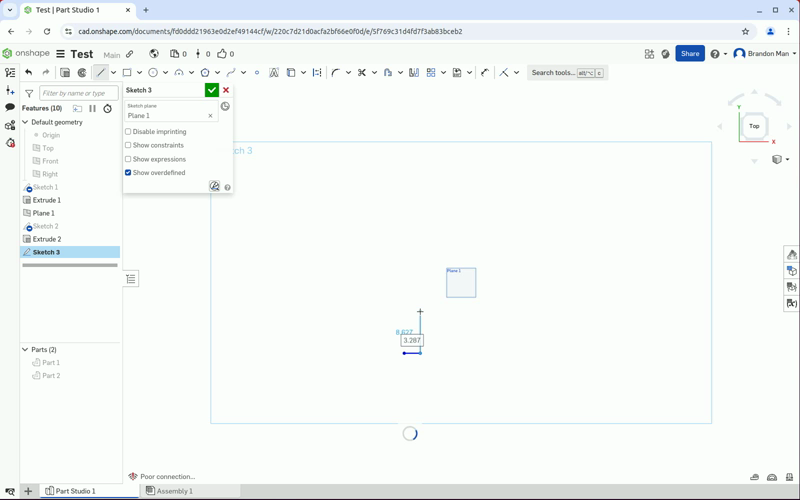
click(420, 311)
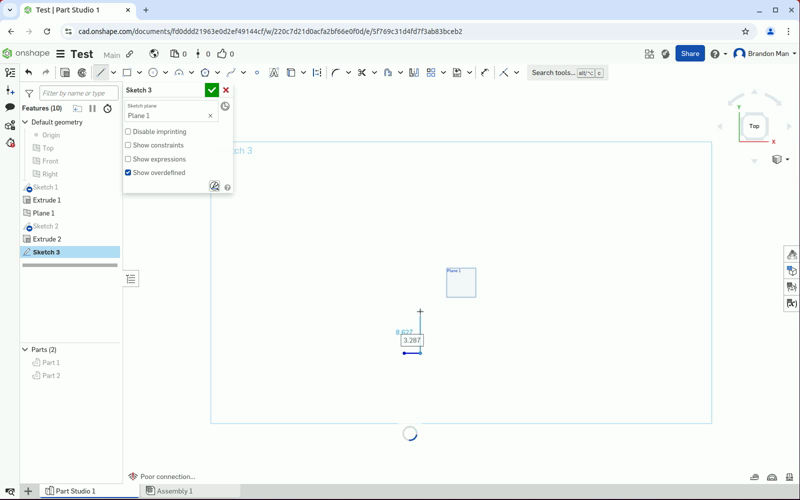
key_up(shift)
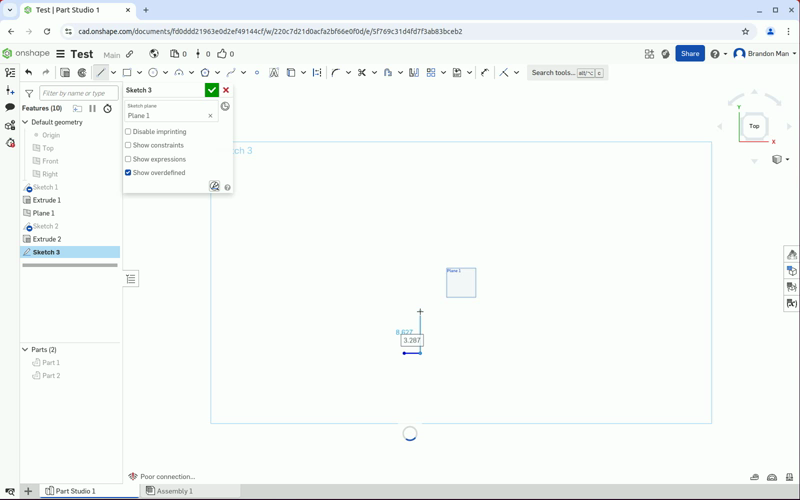
key_down(shift)
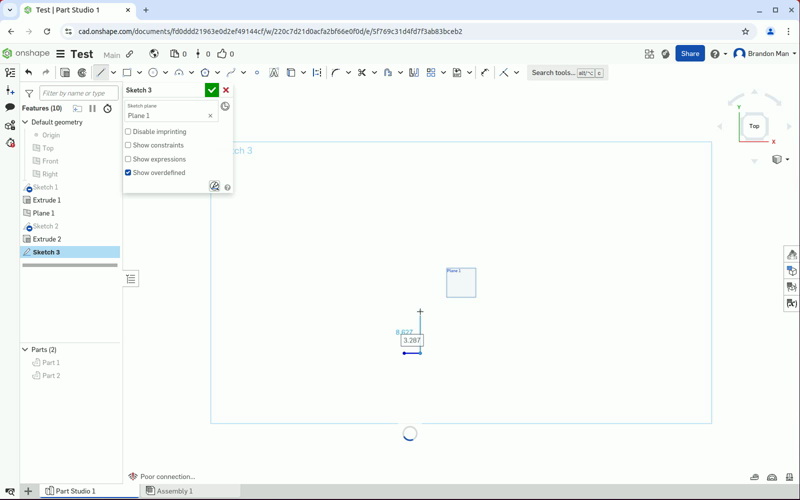
mouse_move(450, 311)
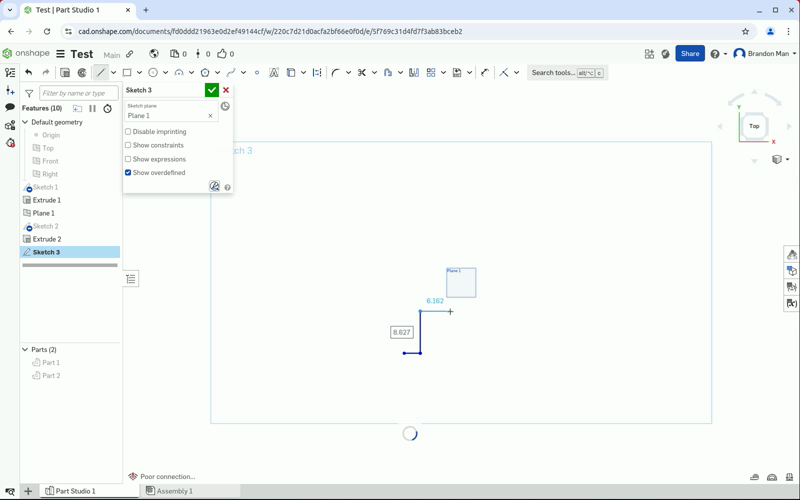
mouse_move(404, 311)
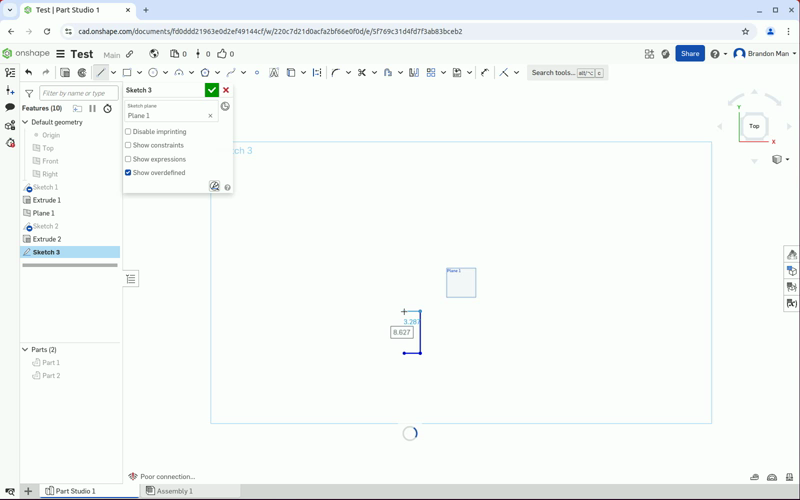
click(404, 311)
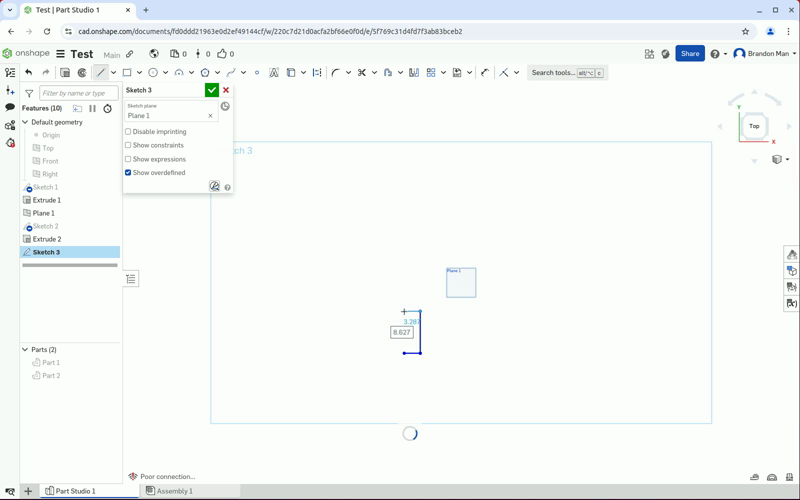
key_up(shift)
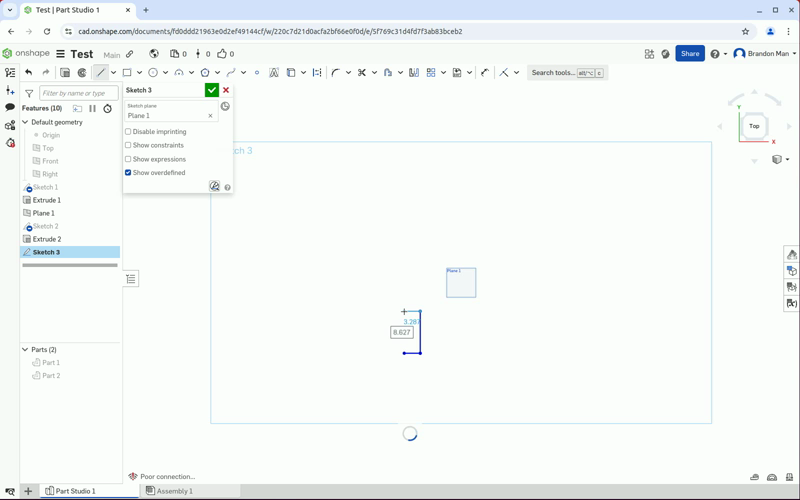
mouse_move(434, 311)
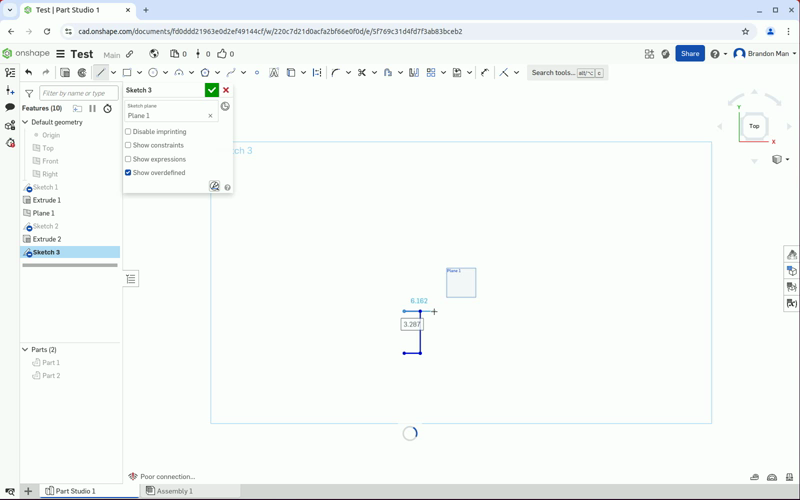
key_down(shift)
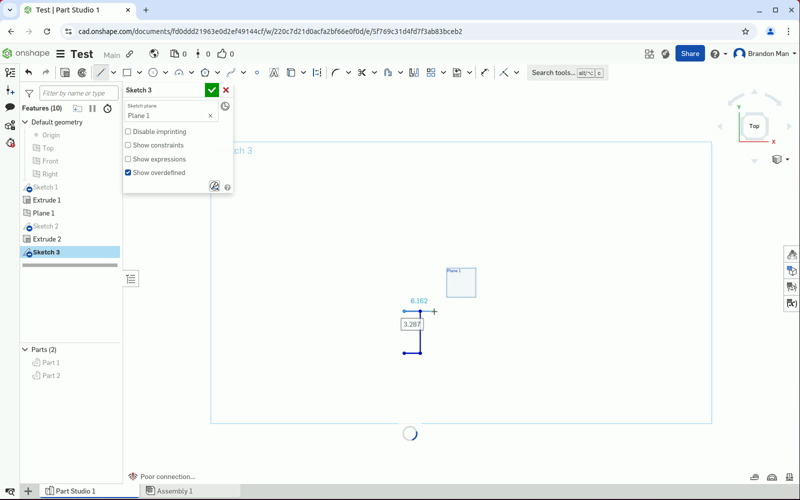
mouse_move(404, 353)
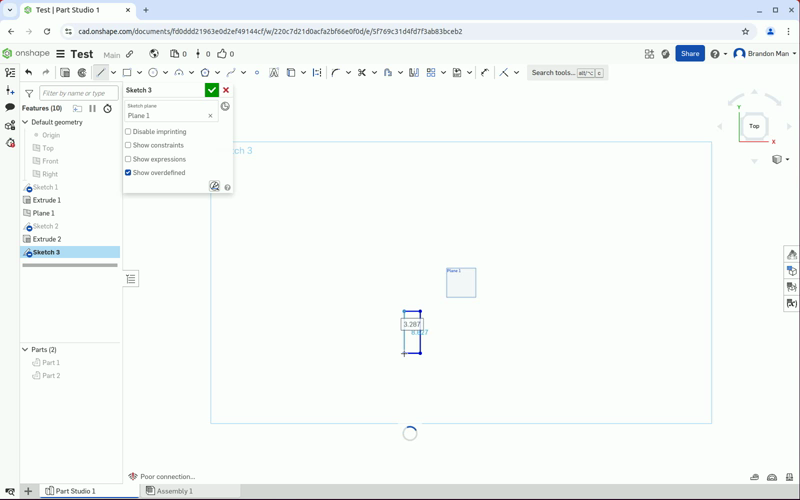
key_up(shift)
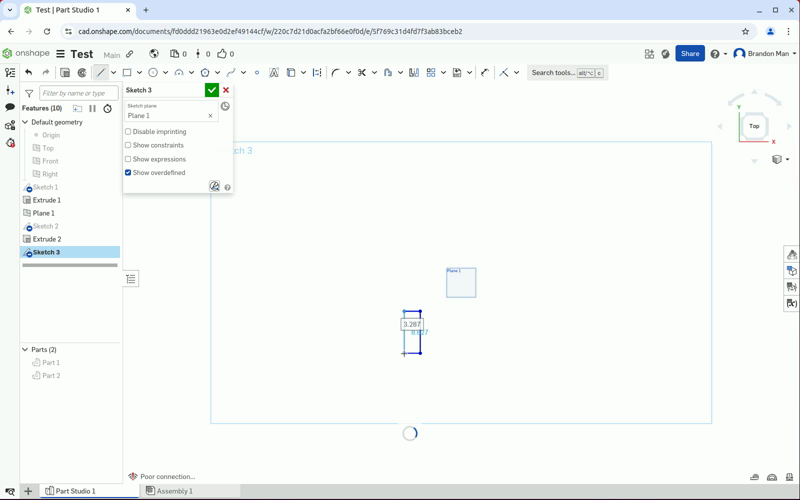
click(404, 353)
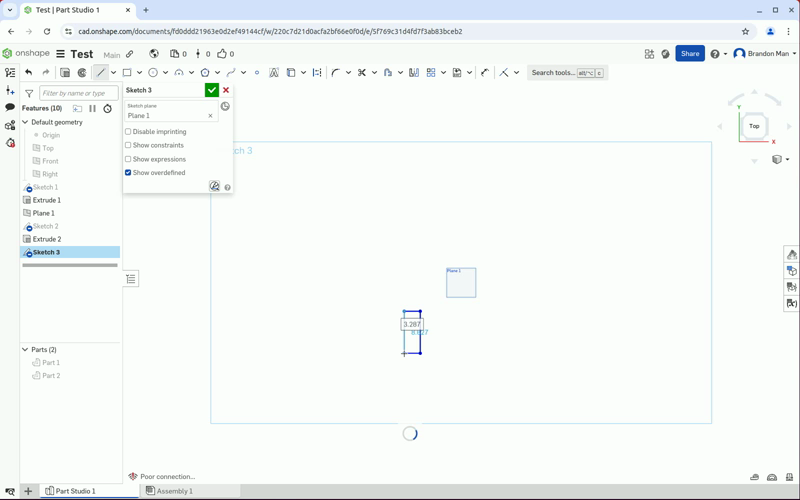
key(esc)
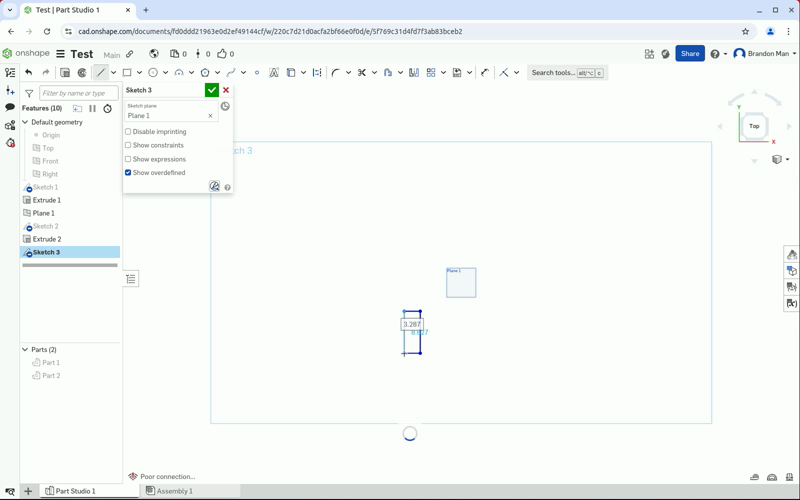
mouse_move(415, 317)
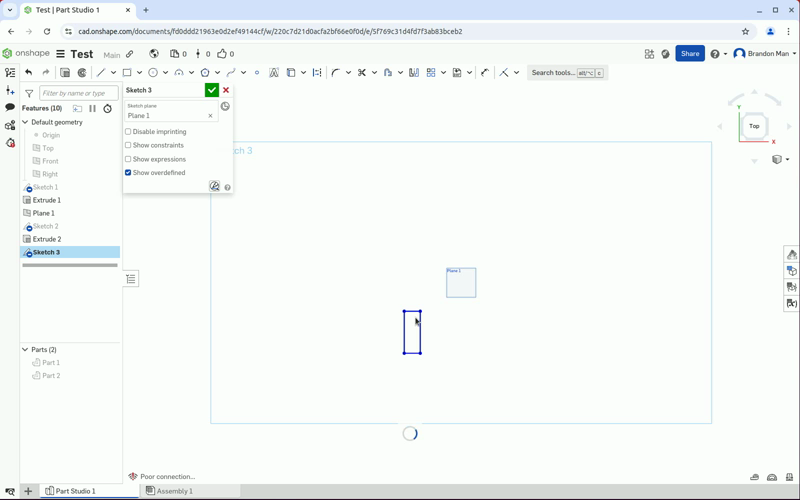
scroll(6)
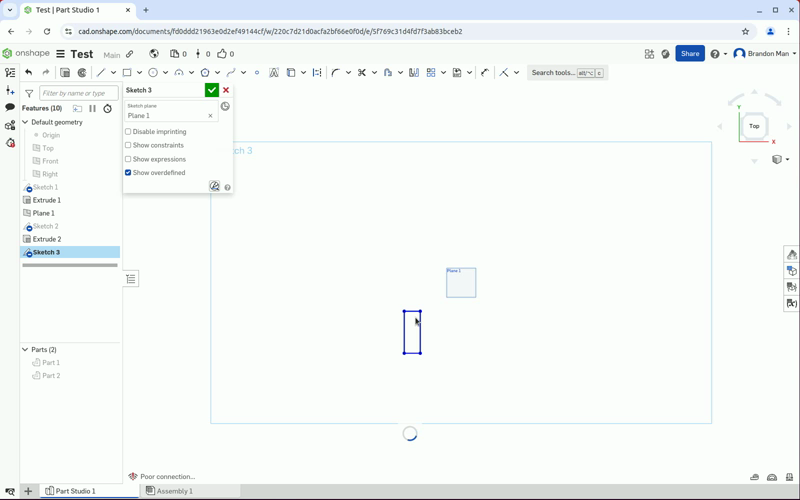
scroll(6)
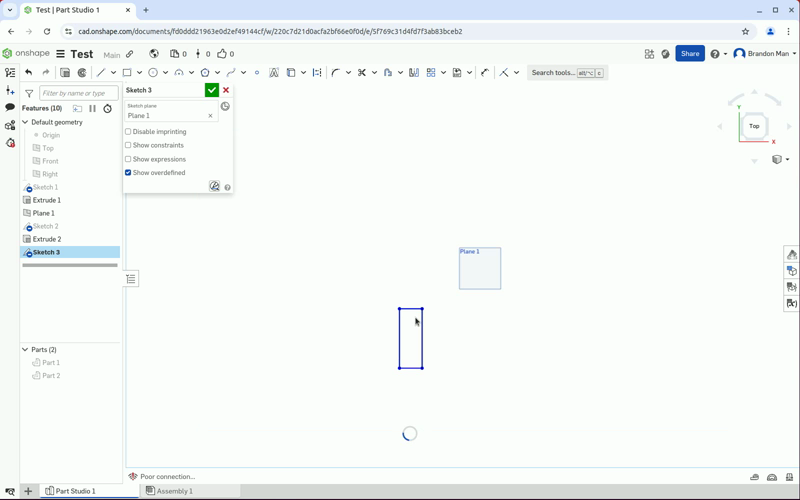
scroll(6)
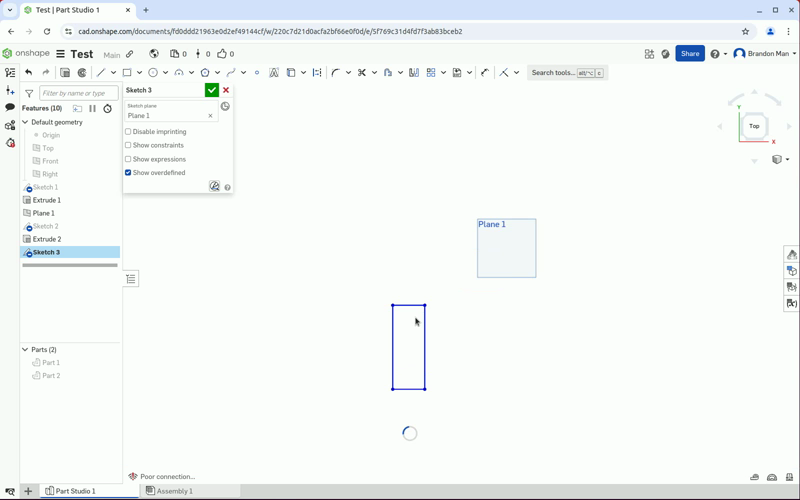
scroll(6)
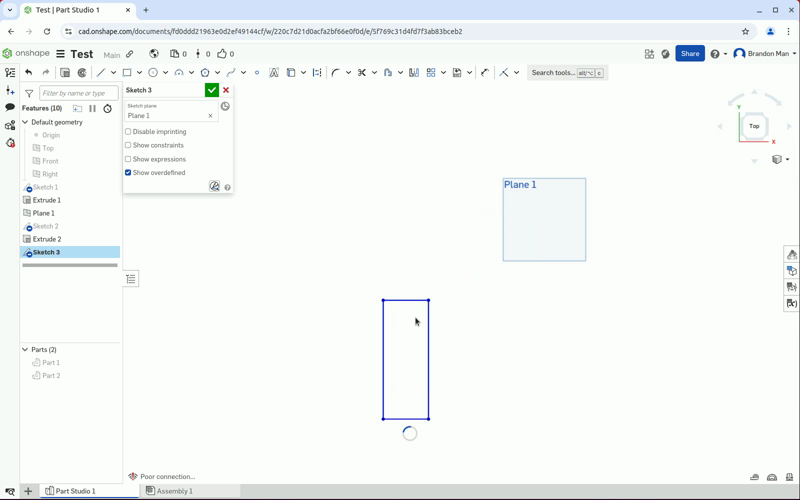
scroll(6)
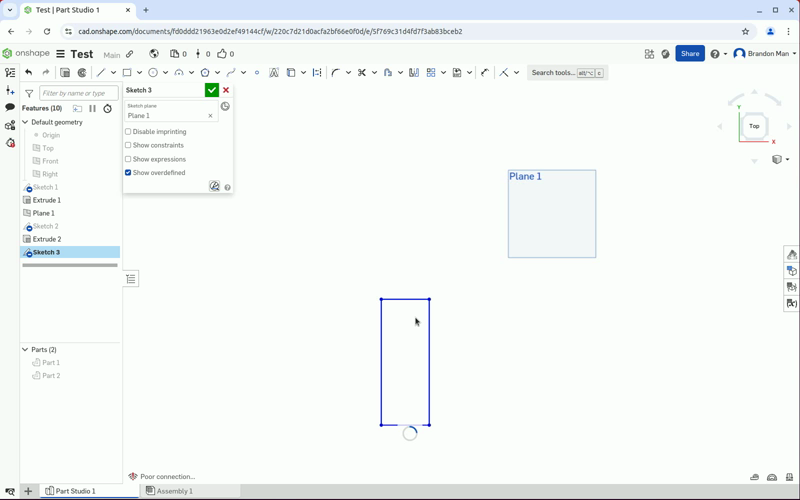
scroll(6)
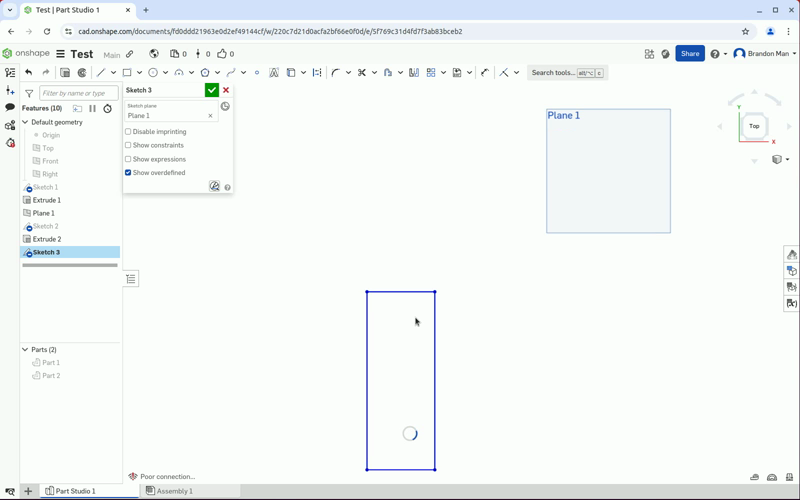
scroll(6)
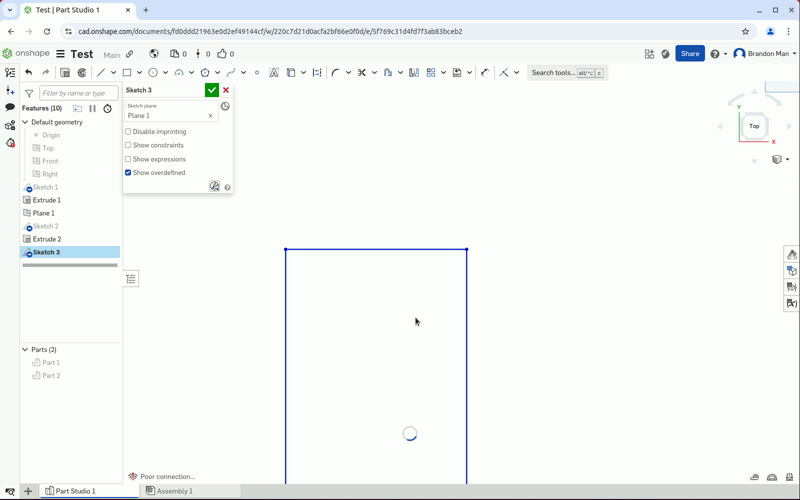
click(415, 317)
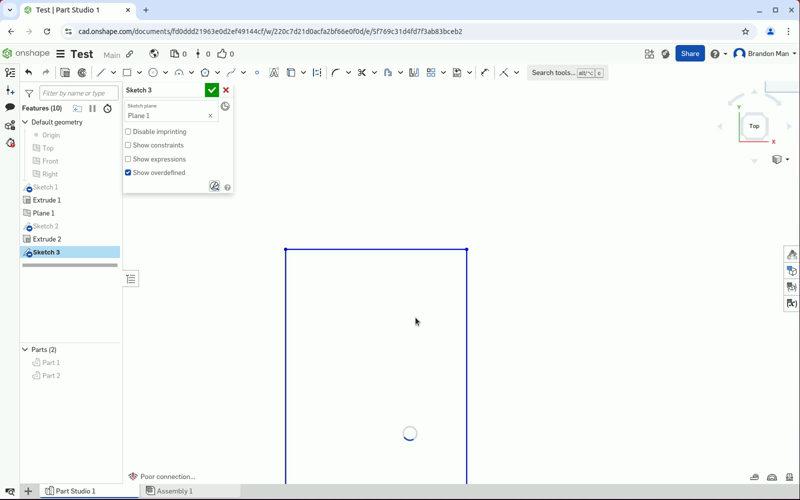
scroll(-6)
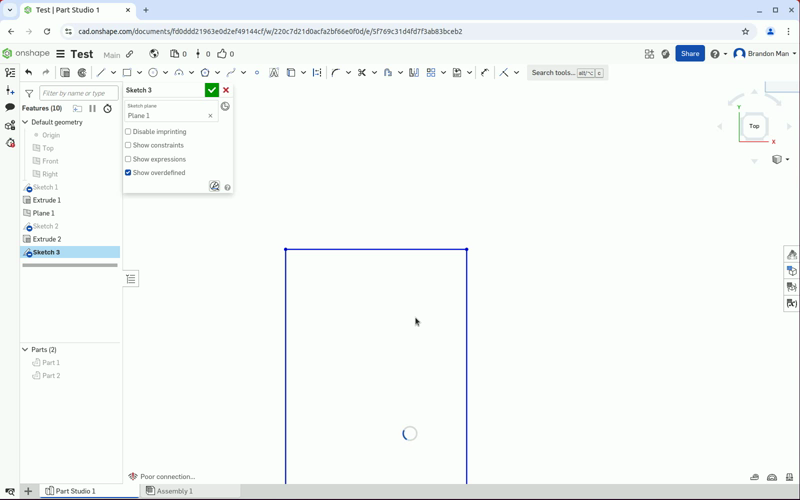
scroll(-6)
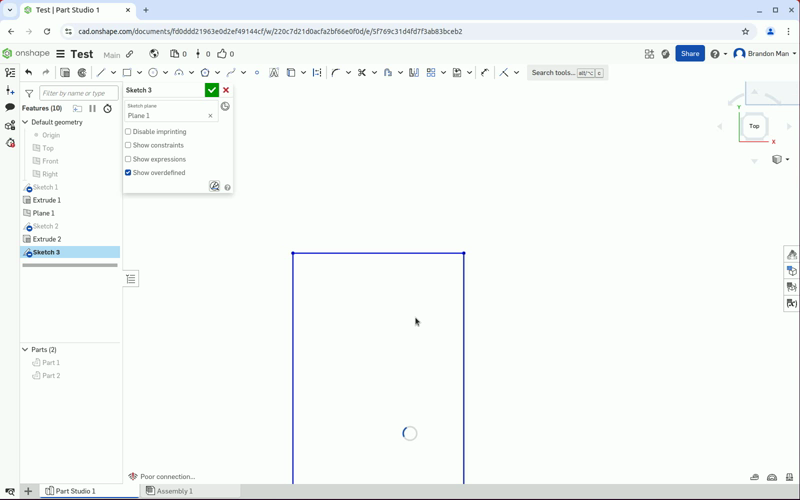
scroll(-6)
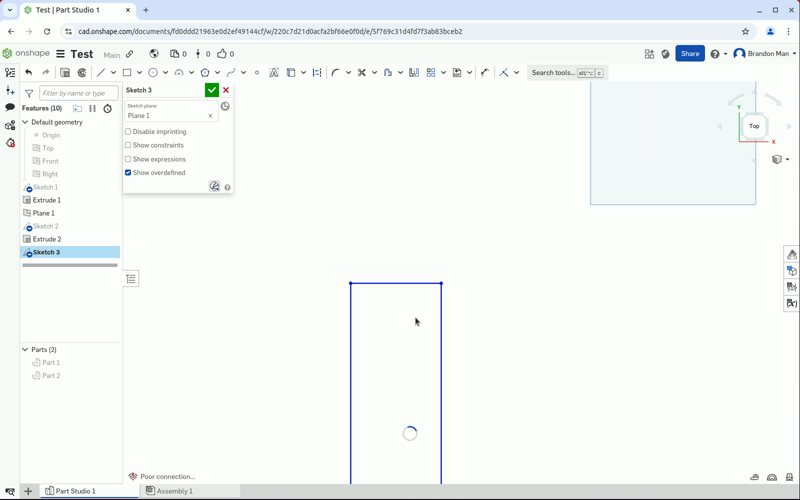
scroll(-6)
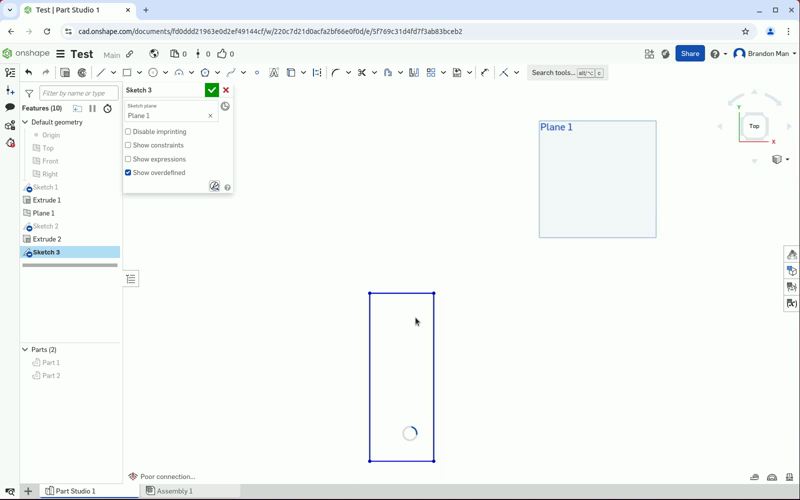
scroll(-6)
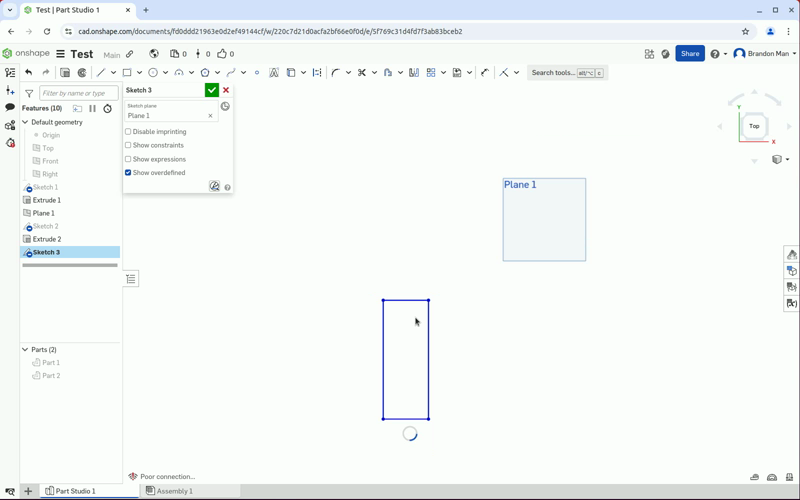
scroll(-6)
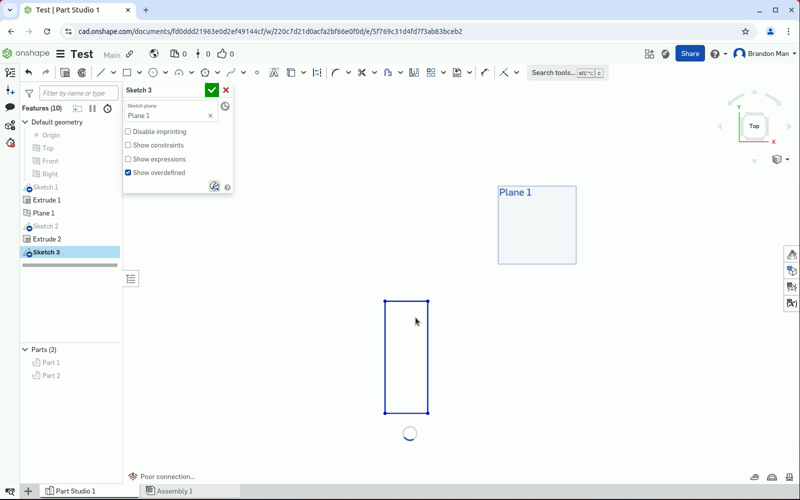
scroll(-6)
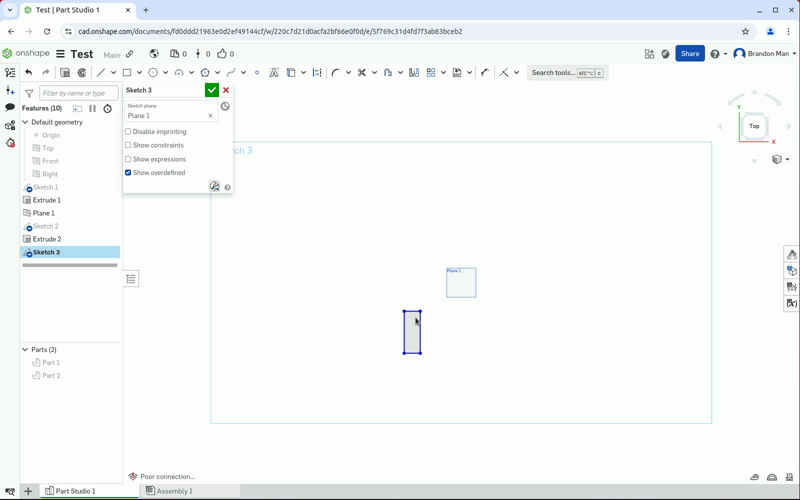
mouse_move(73, 352)
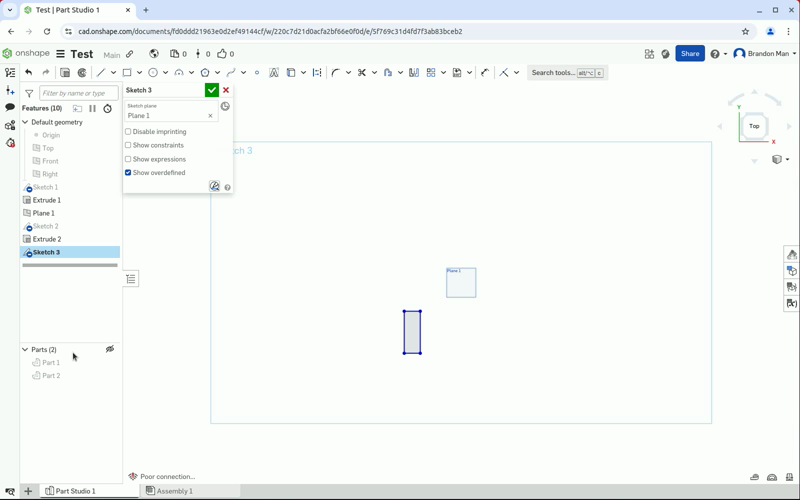
key(shift+y)
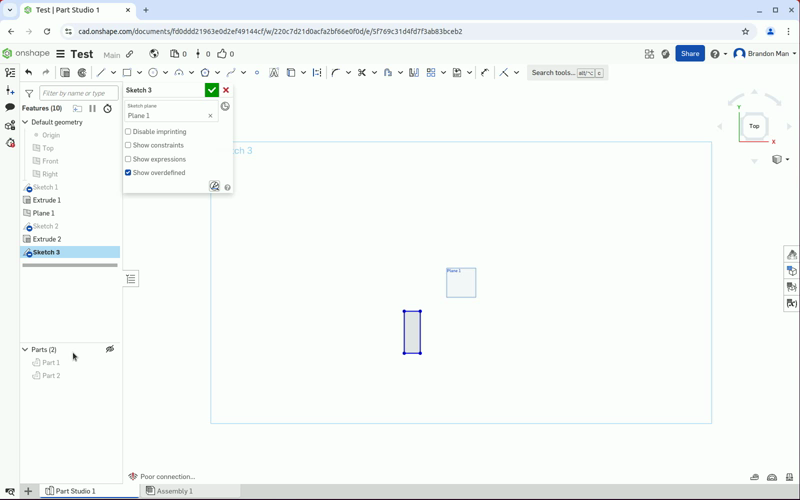
key(shift+e)
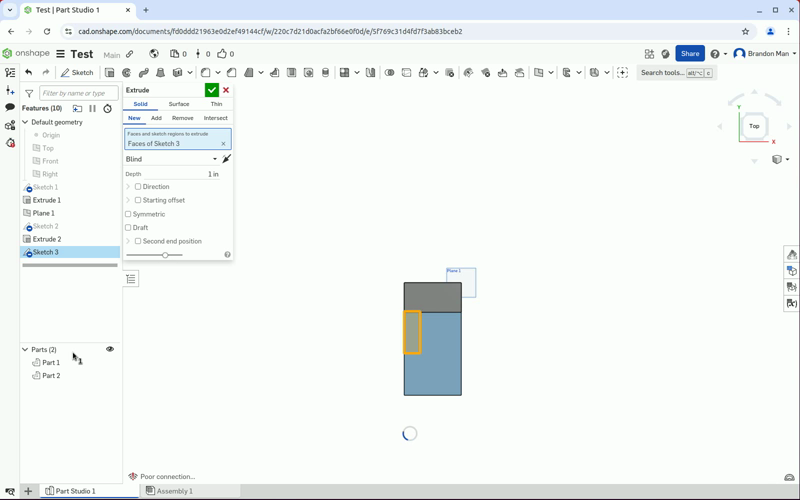
mouse_move(143, 106)
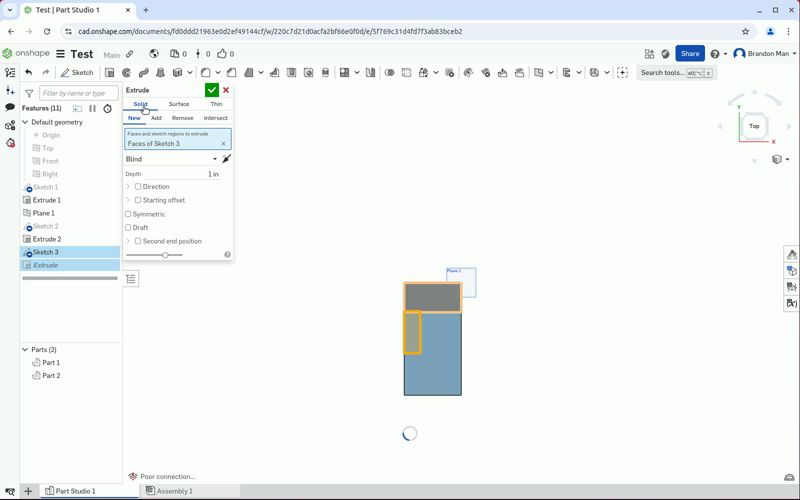
click(143, 106)
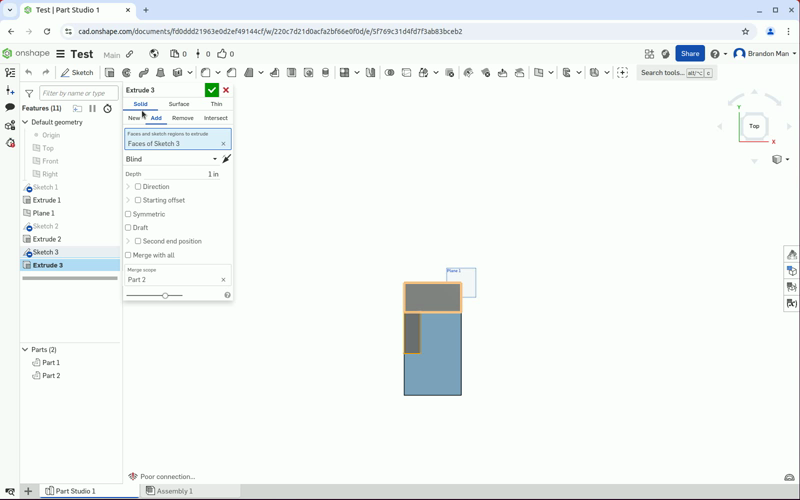
mouse_move(137, 120)
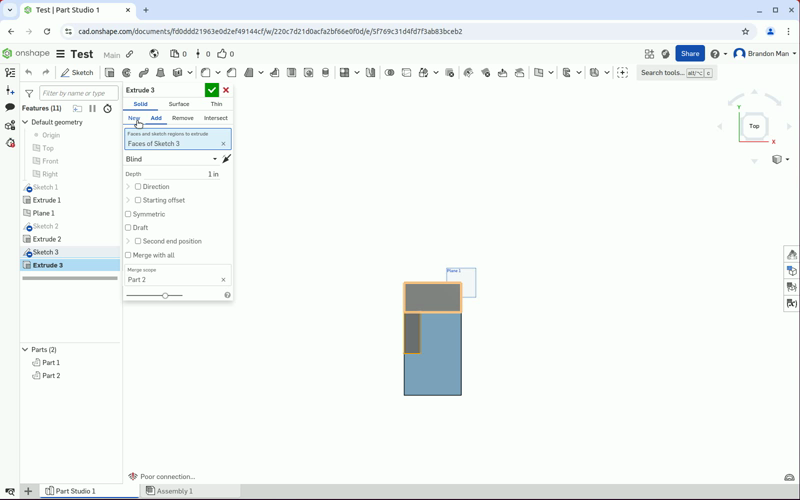
click(137, 120)
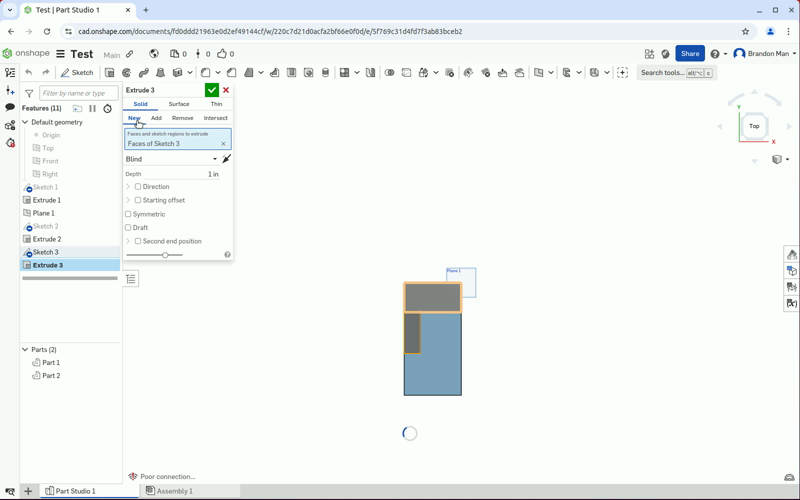
key(tab, 4)
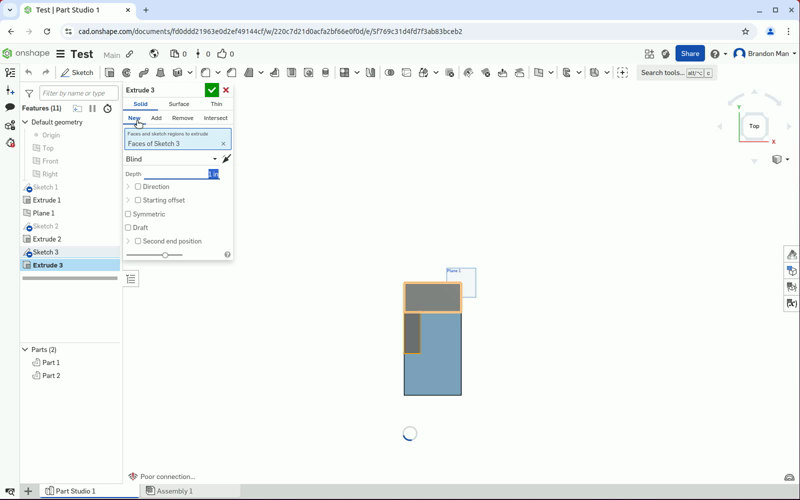
text(7.462)
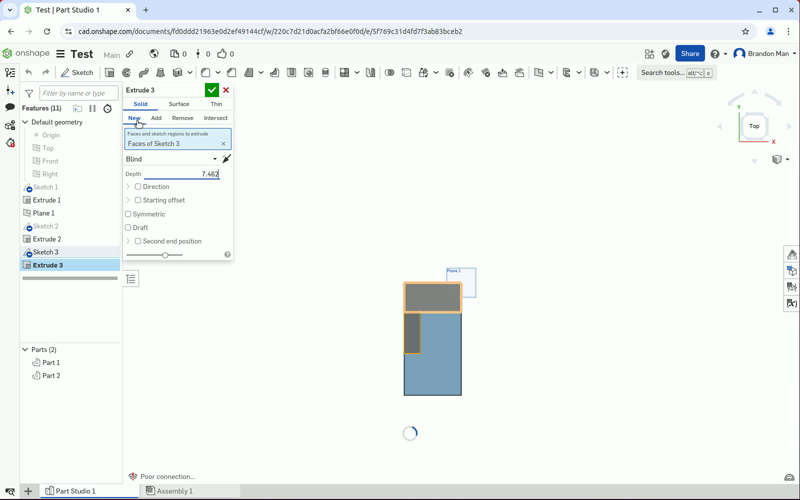
key(enter)
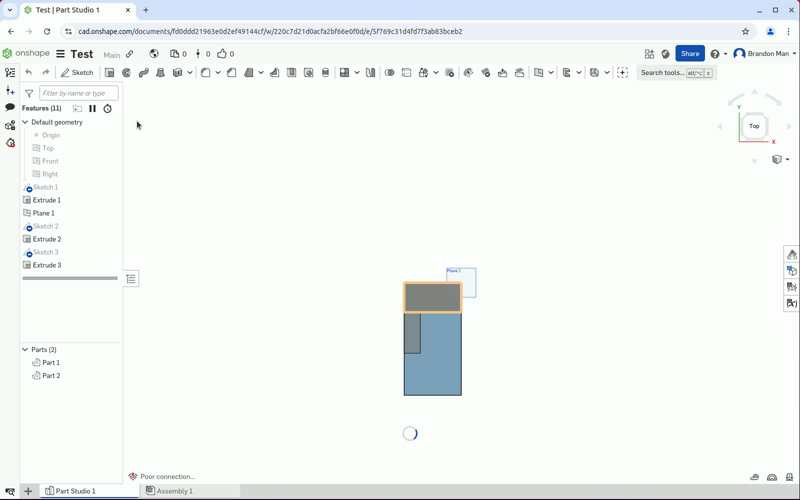
key(shift+h)
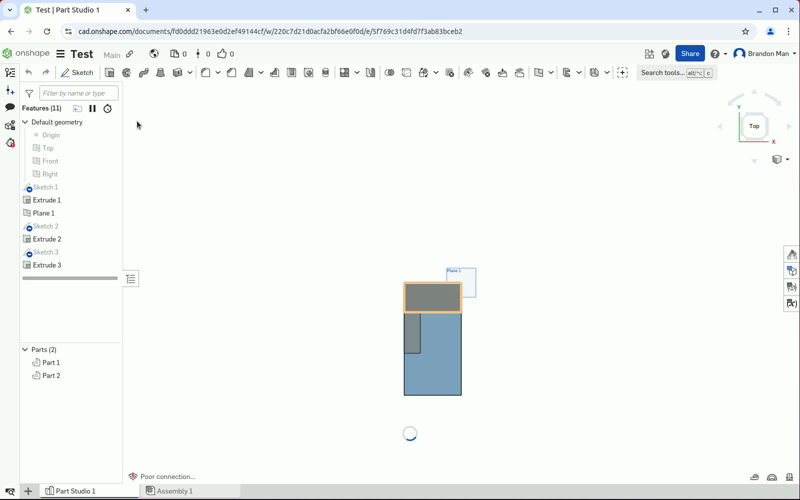
key(shift+h)
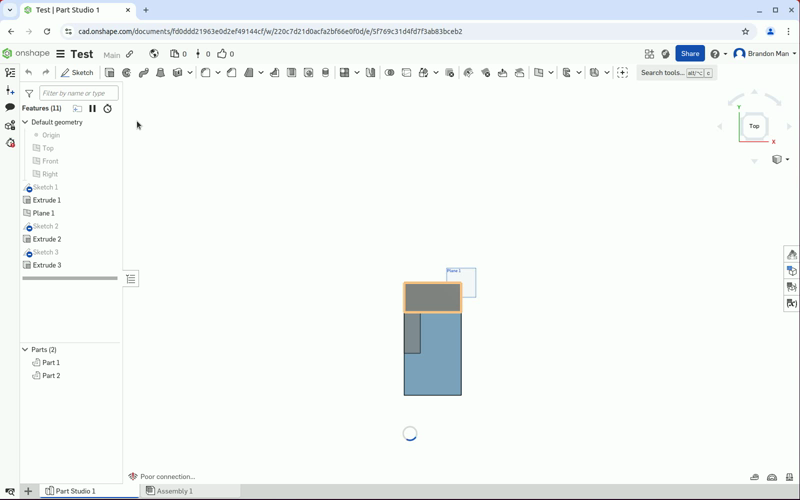
key(shift+7)
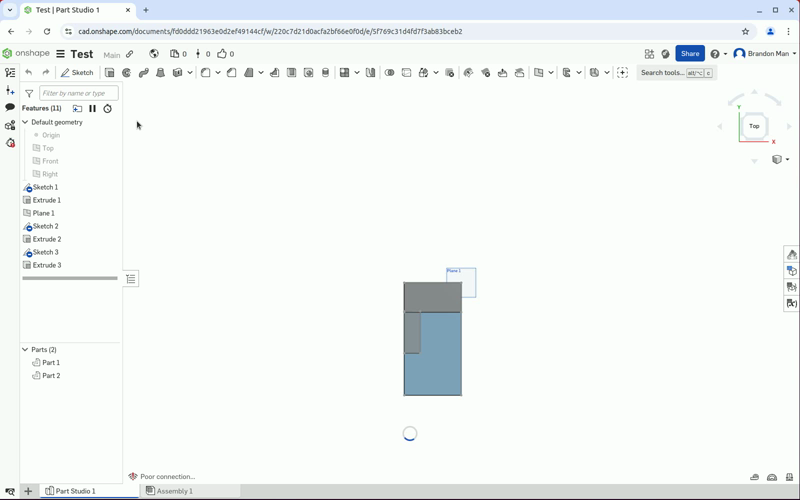
key(up, 3)
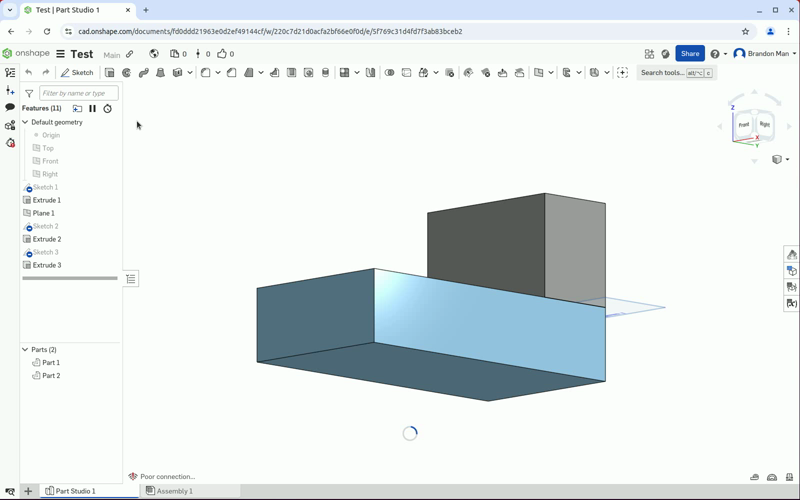
key(left, 3)
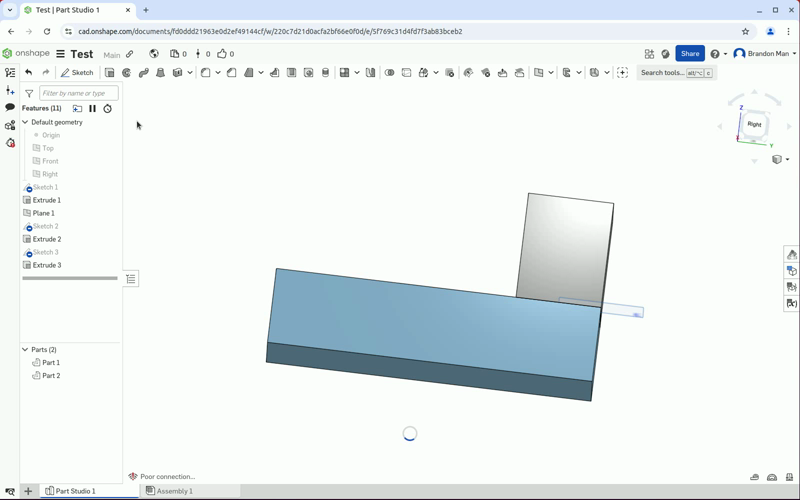
key(right, 3)
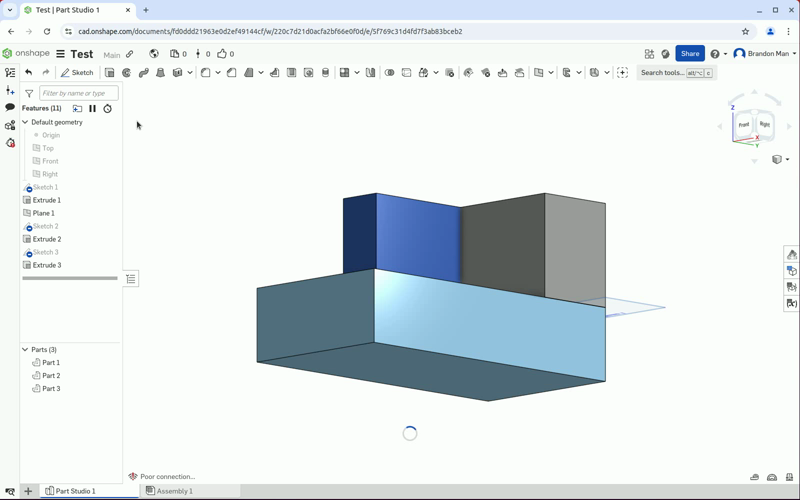
key(down, 3)
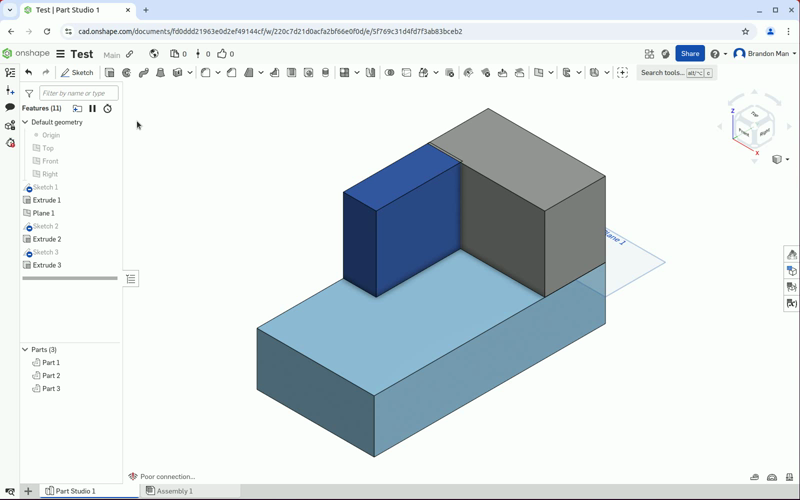
mouse_move(73, 189)
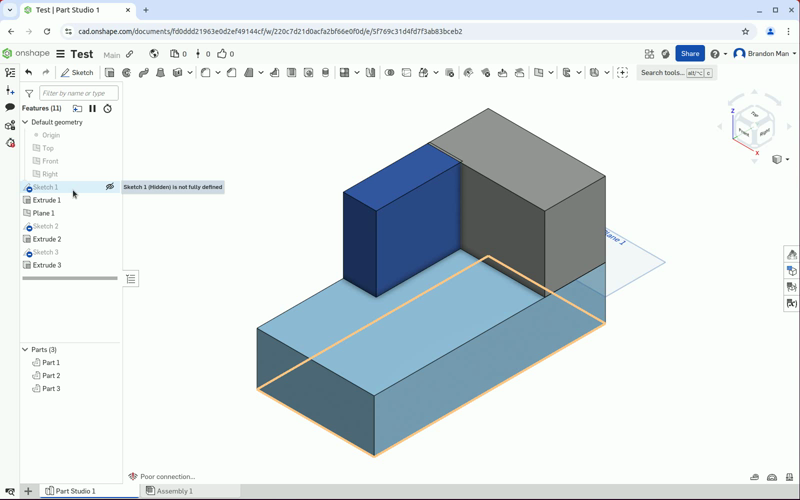
click(73, 189)